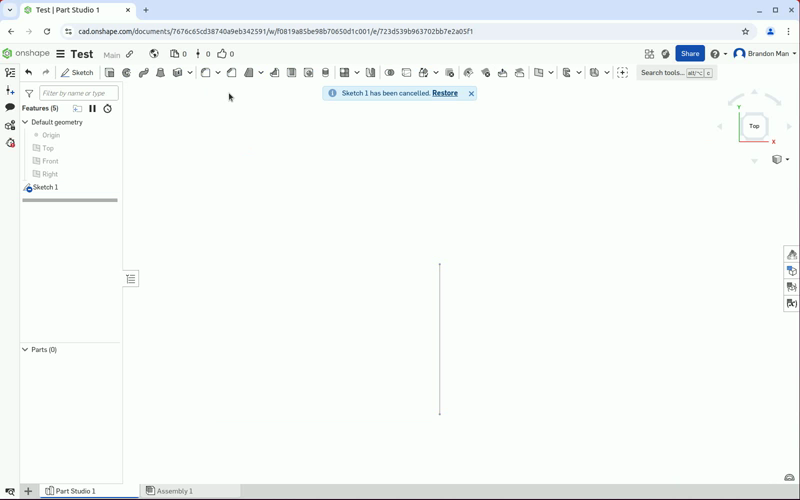
key(shift+h)
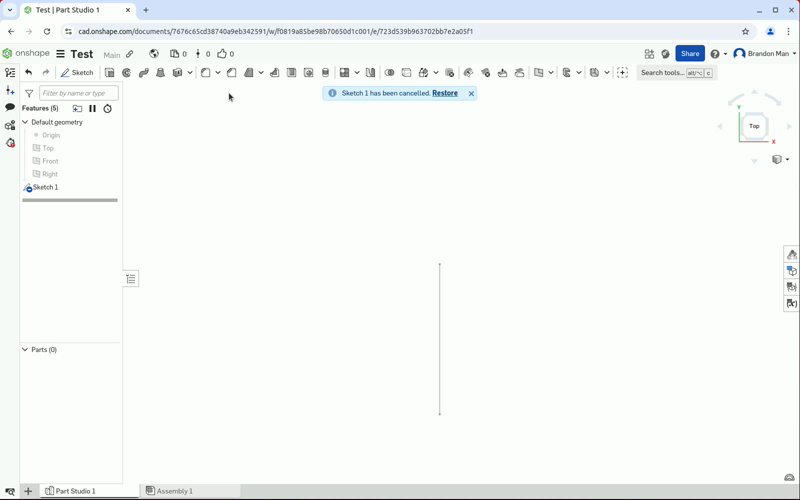
key(shift+s)
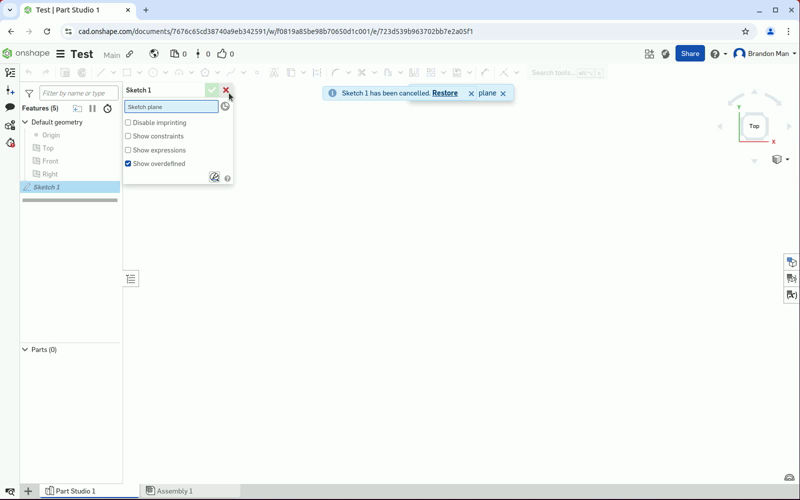
mouse_move(73, 150)
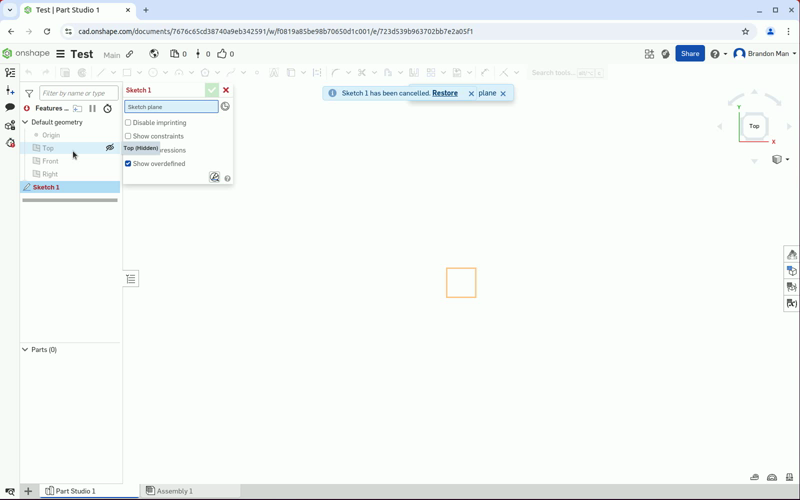
click(73, 150)
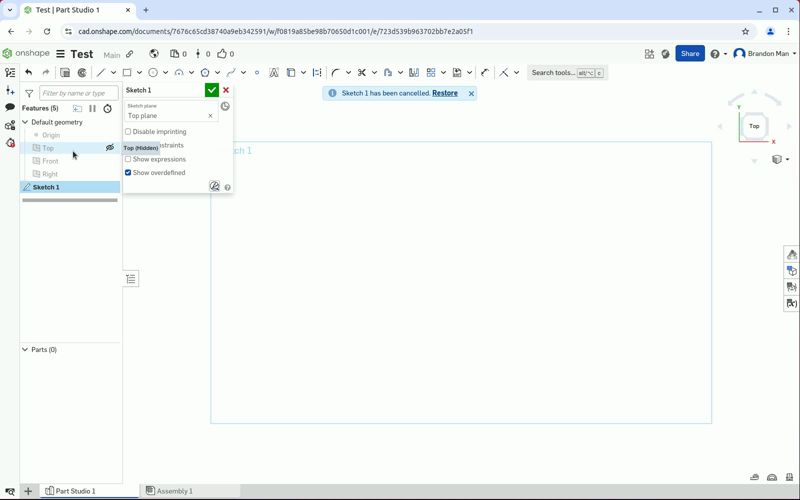
mouse_move(73, 352)
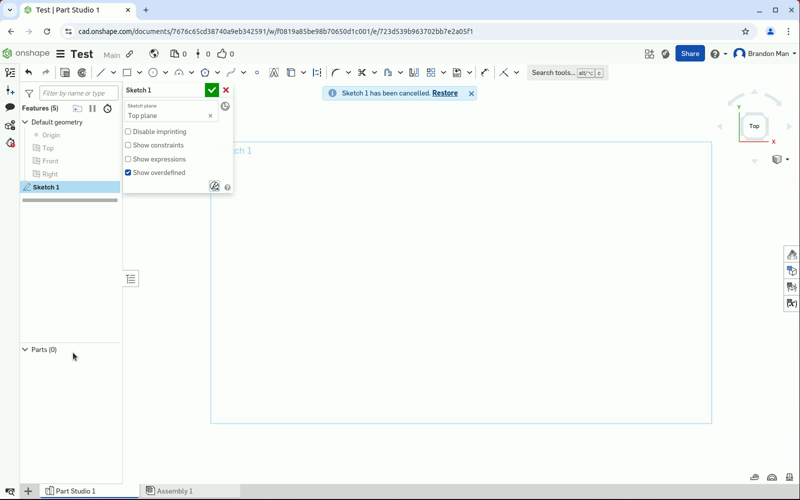
key(y)
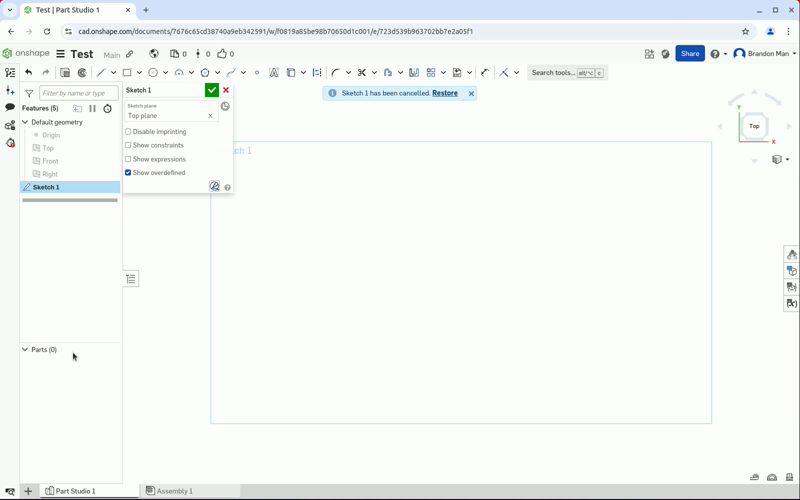
key(l)
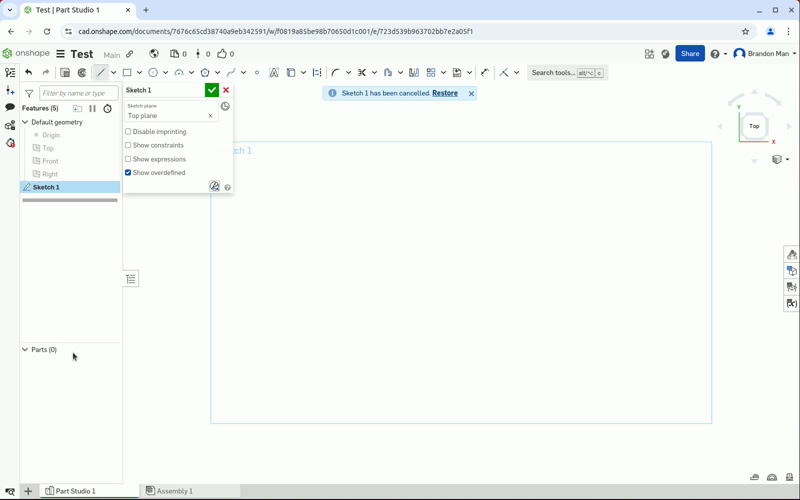
key_down(shift)
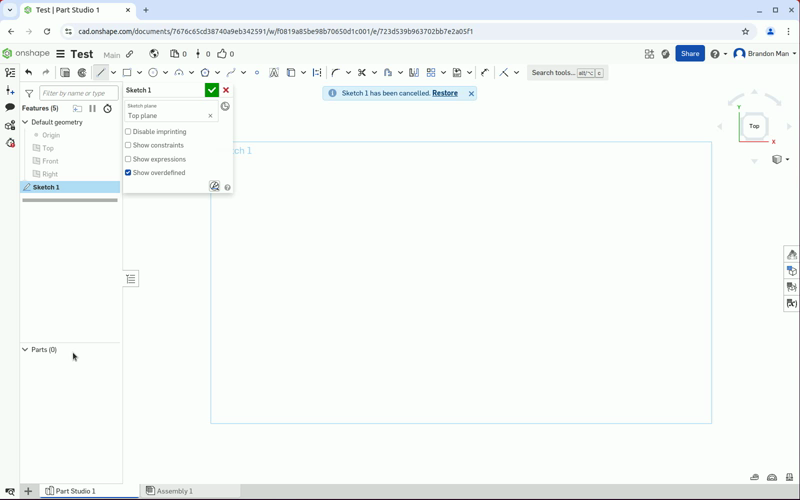
mouse_move(437, 307)
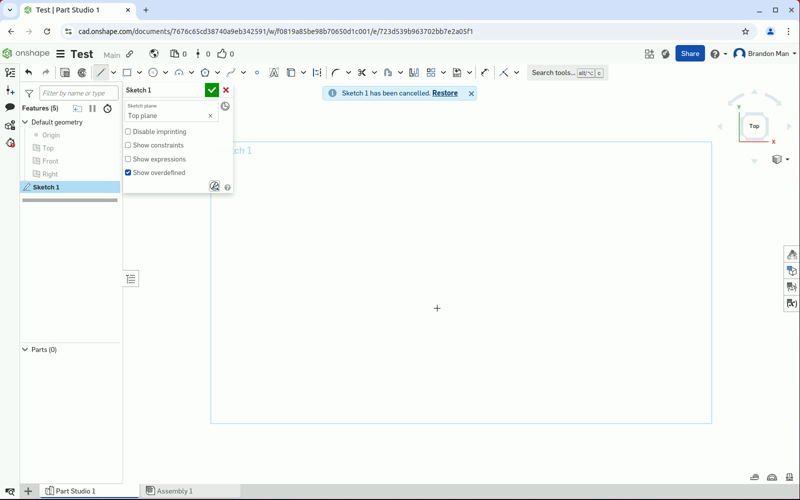
click(437, 307)
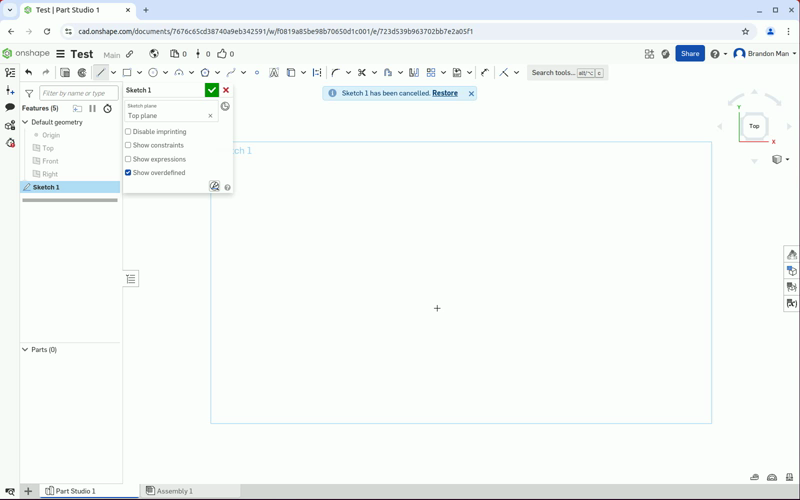
key_up(shift)
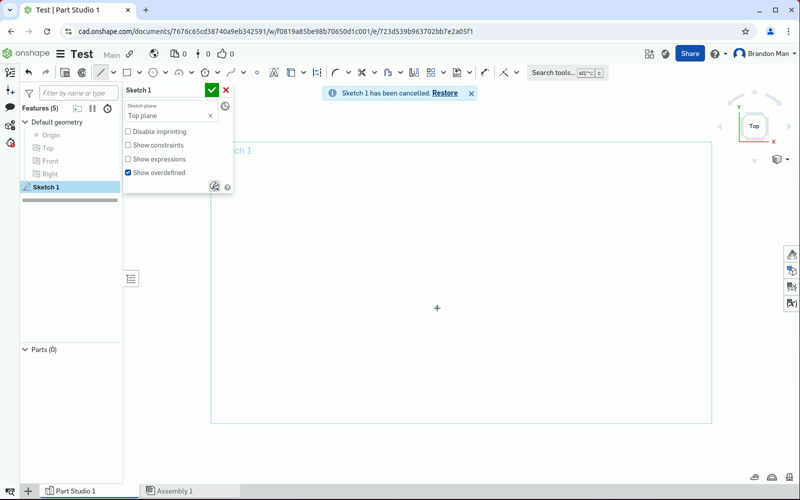
key_down(shift)
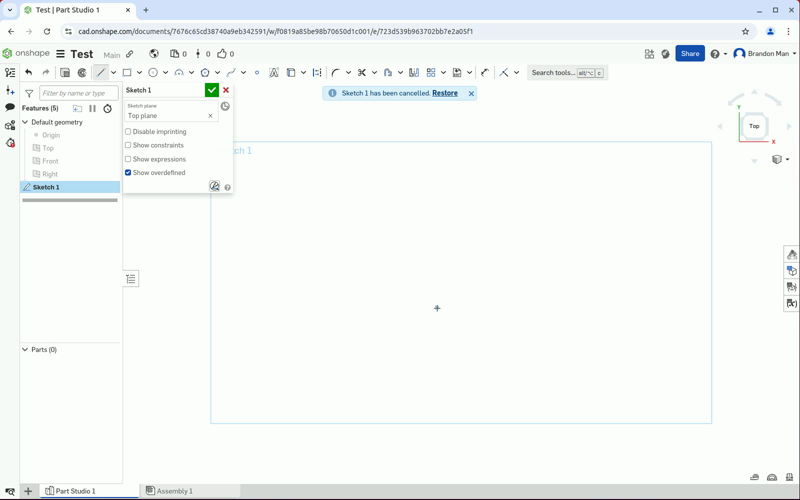
mouse_move(467, 307)
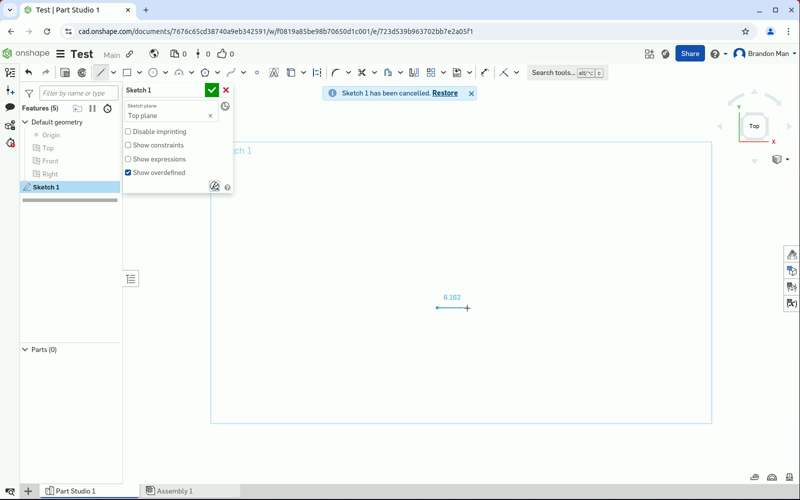
mouse_move(487, 307)
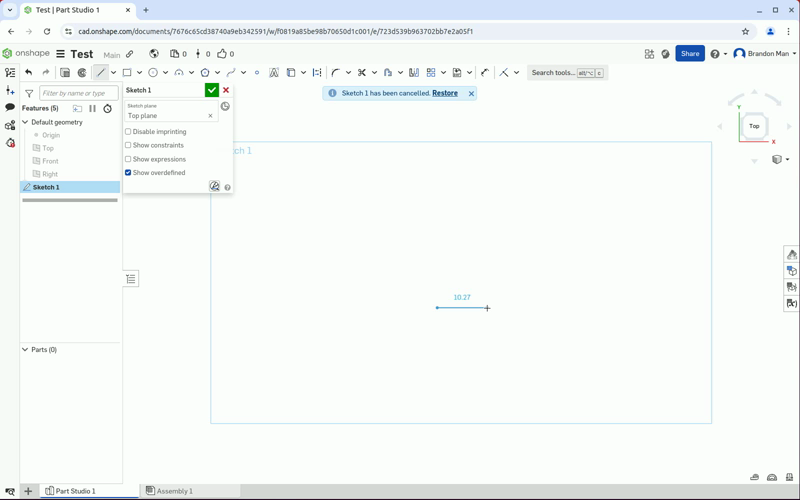
click(487, 307)
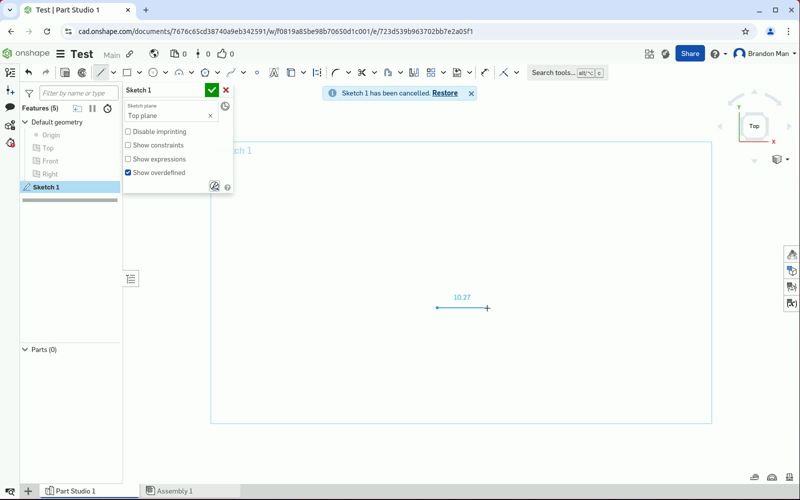
key_up(shift)
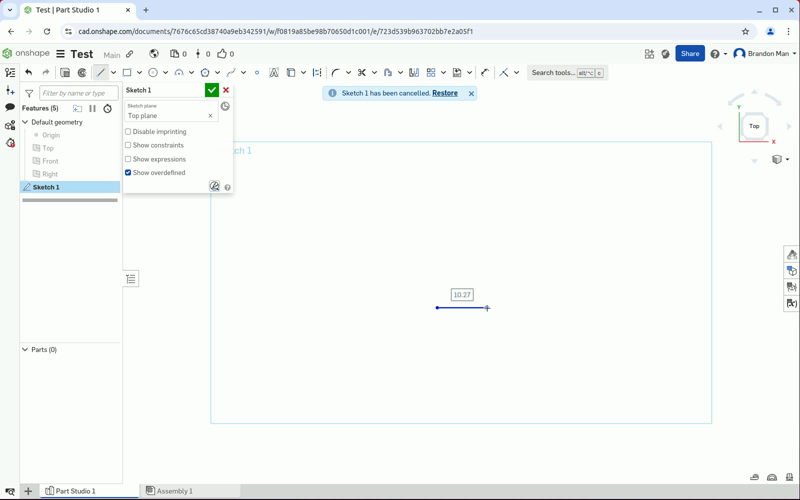
key_down(shift)
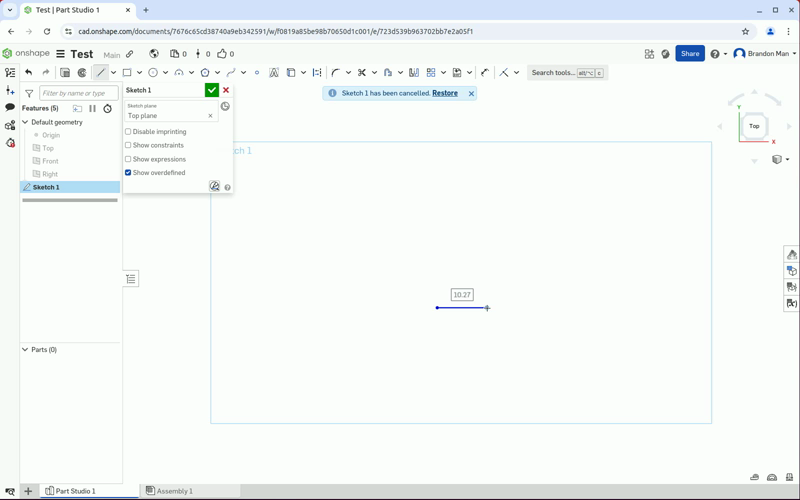
mouse_move(517, 307)
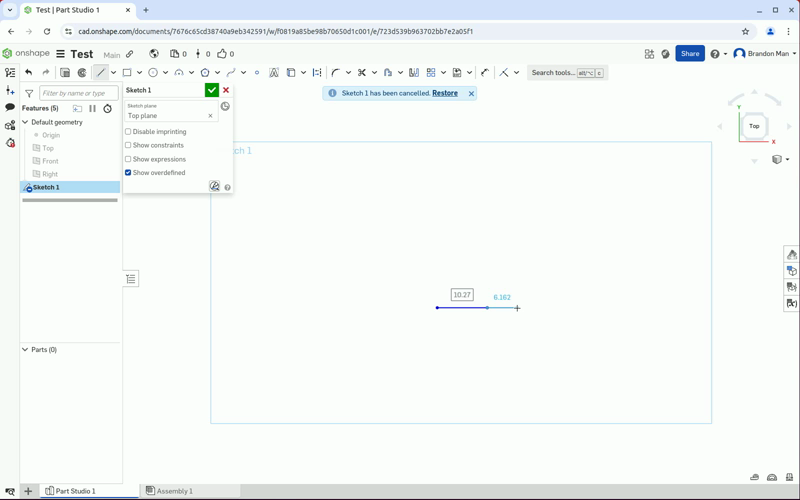
mouse_move(487, 257)
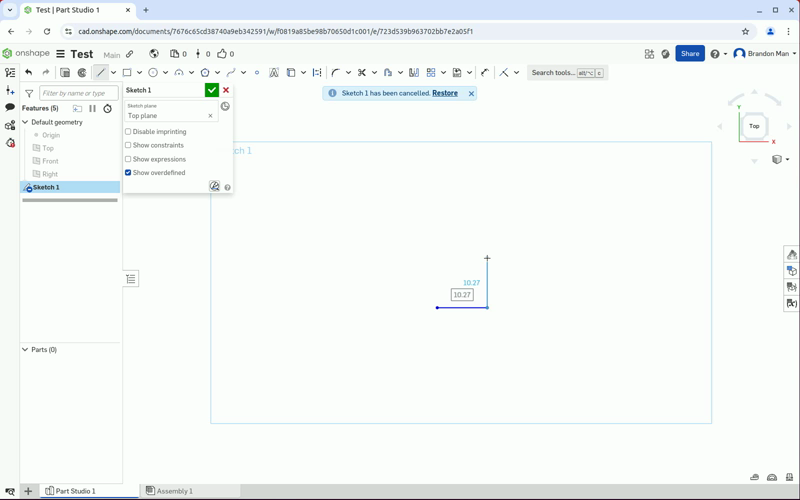
click(487, 257)
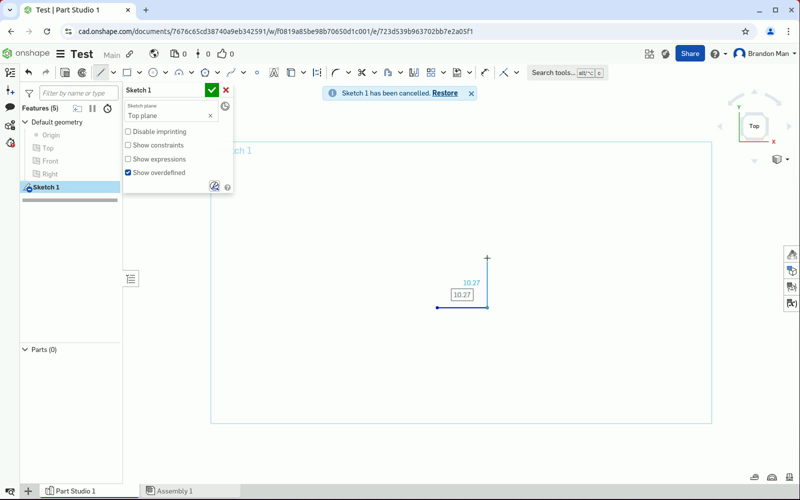
key_up(shift)
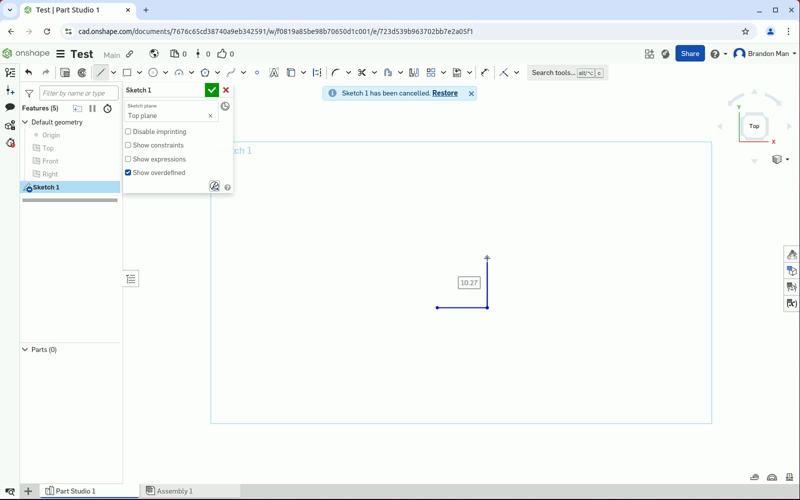
key_down(shift)
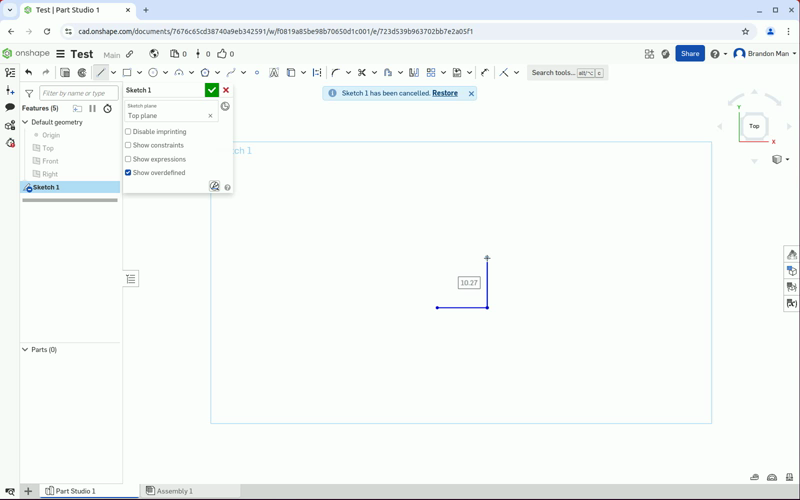
mouse_move(517, 257)
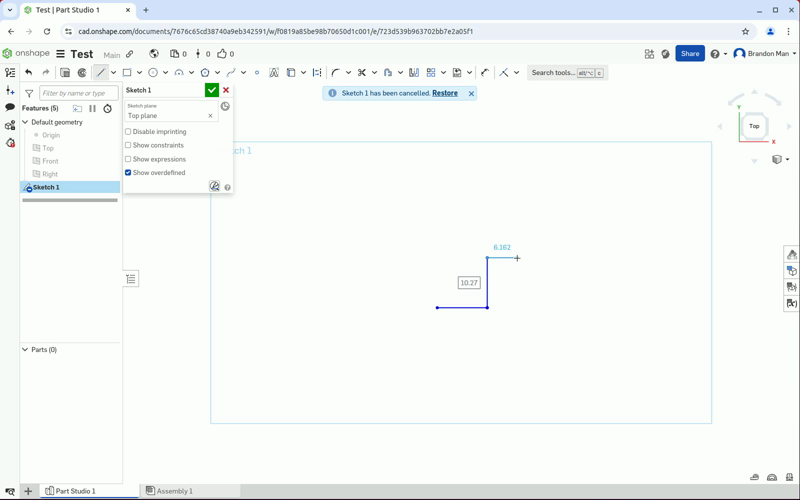
mouse_move(437, 257)
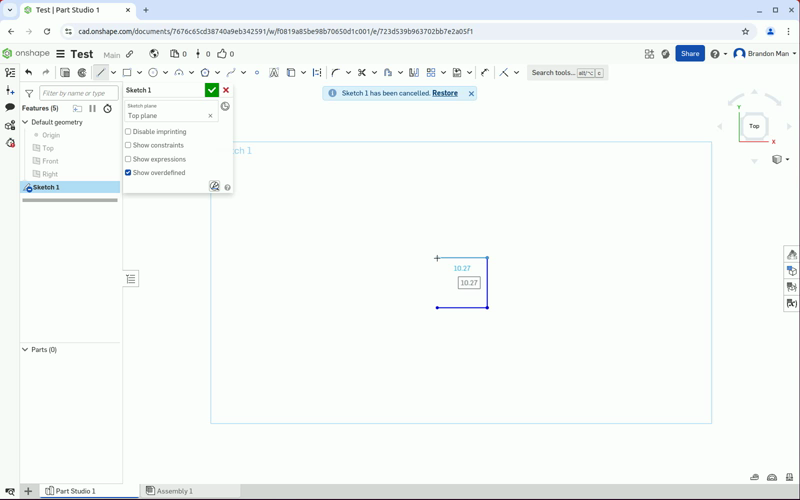
click(437, 257)
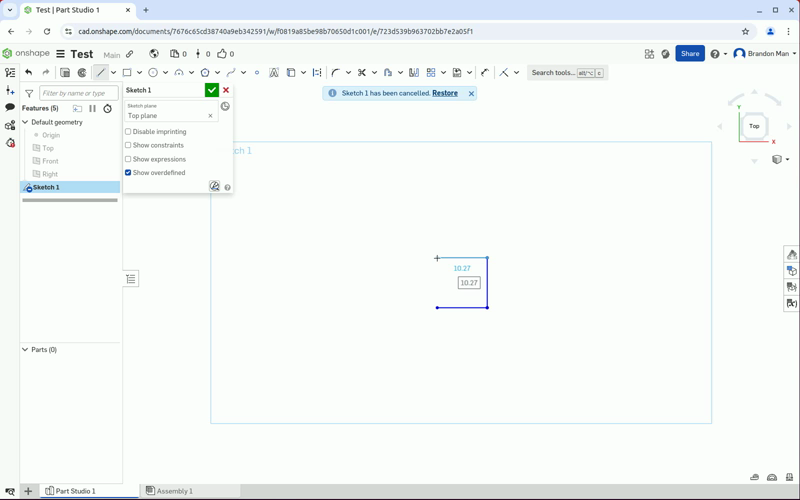
key_up(shift)
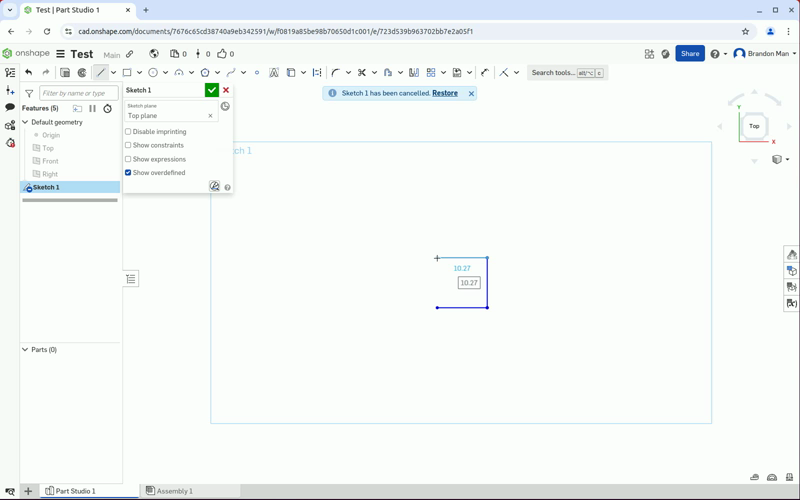
mouse_move(467, 257)
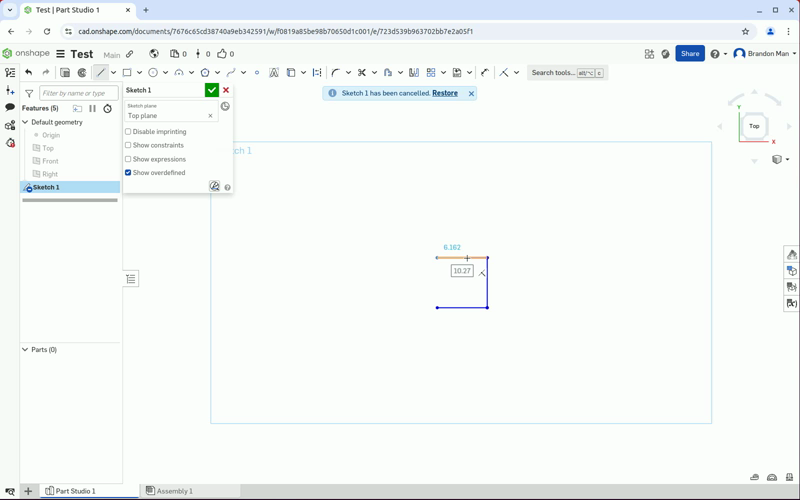
key_down(shift)
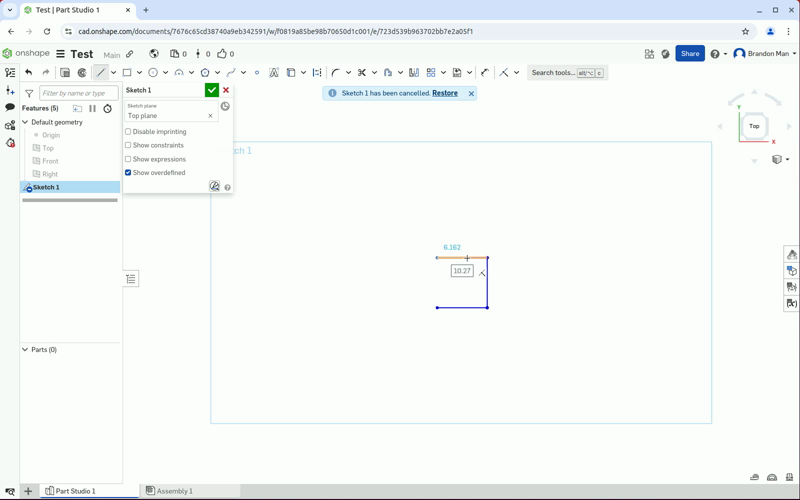
mouse_move(437, 307)
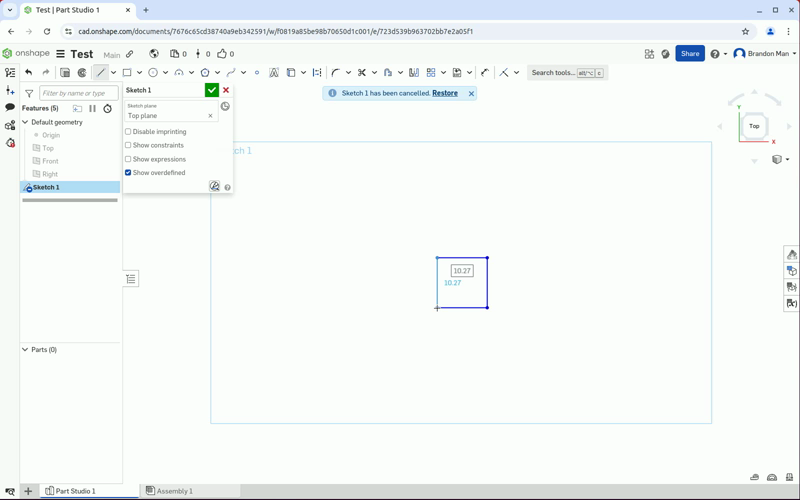
key_up(shift)
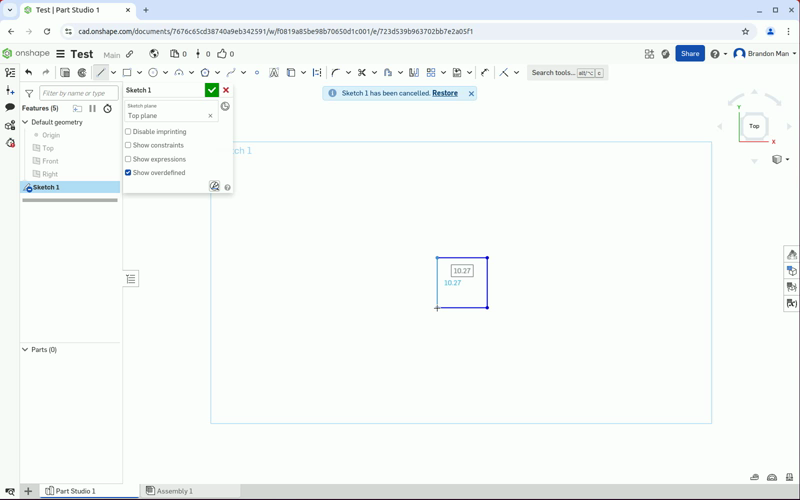
click(437, 307)
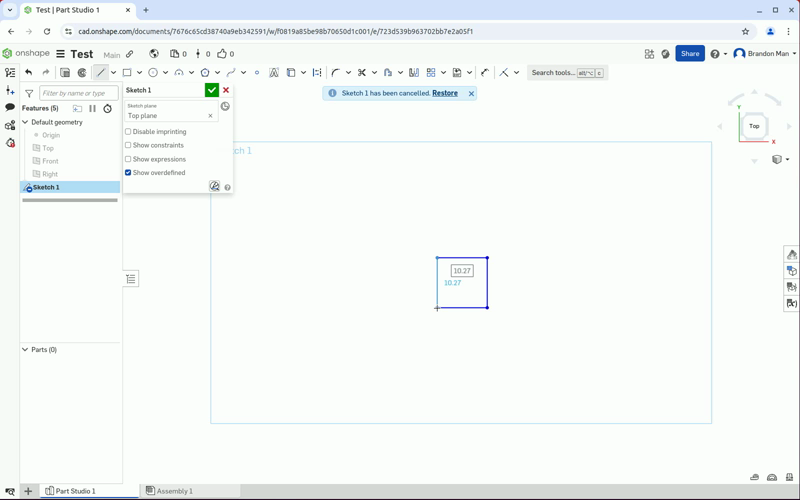
key(esc)
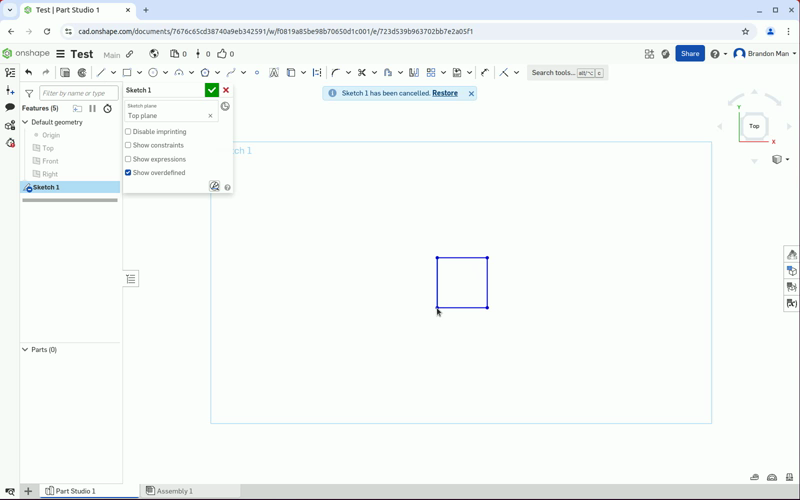
mouse_move(443, 285)
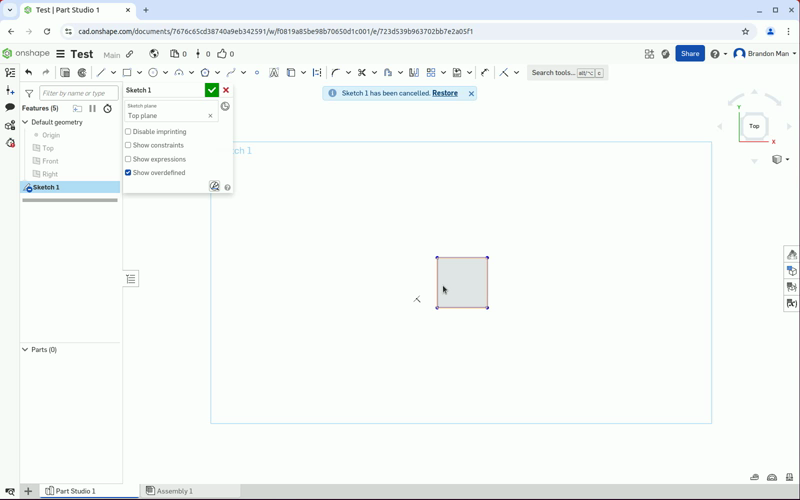
click(443, 285)
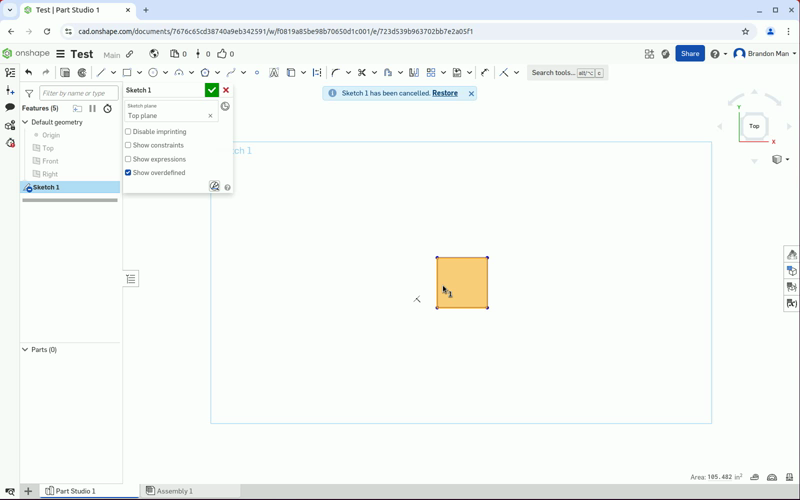
mouse_move(73, 352)
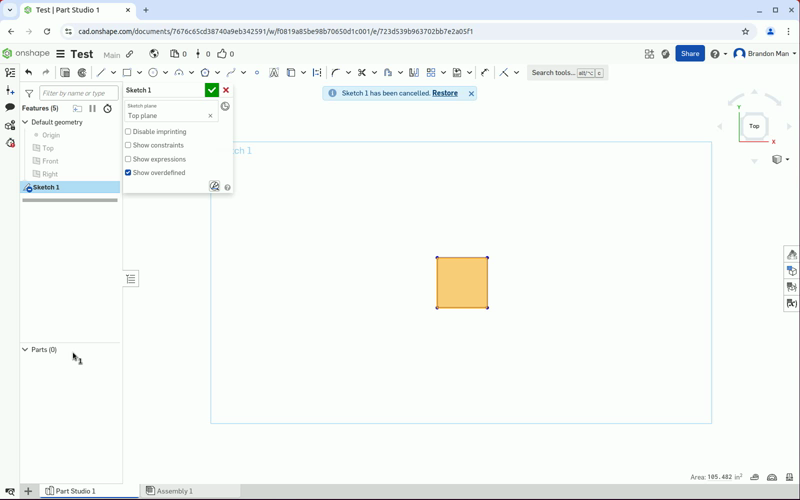
key(shift+y)
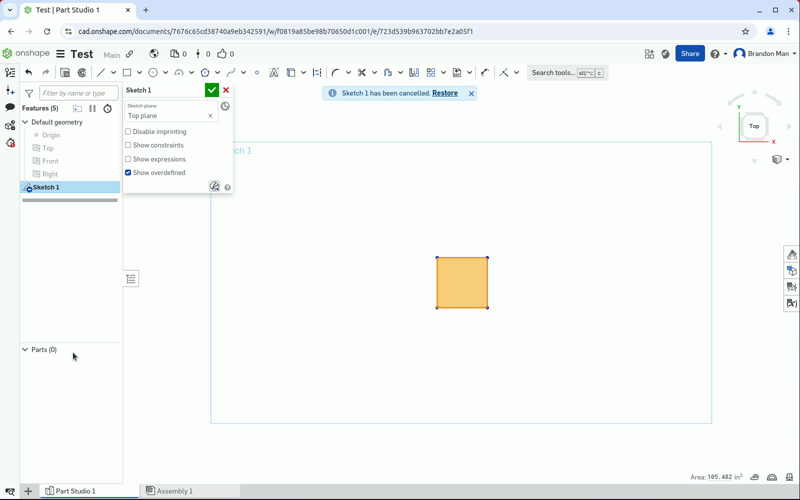
key(shift+e)
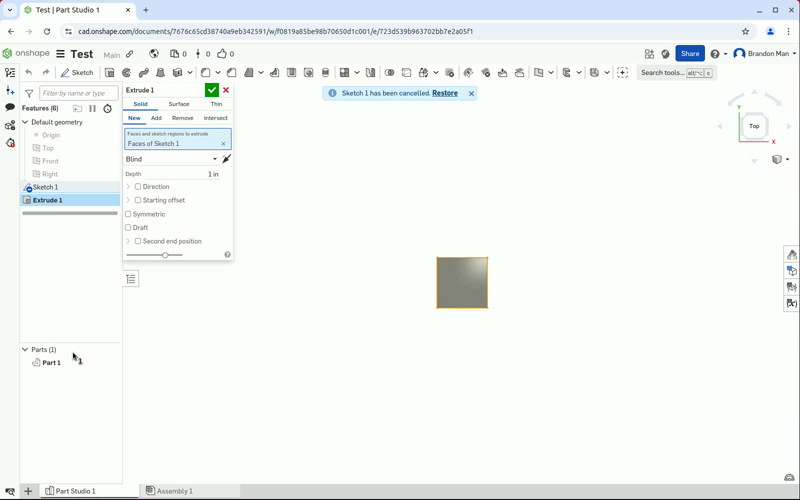
mouse_move(143, 106)
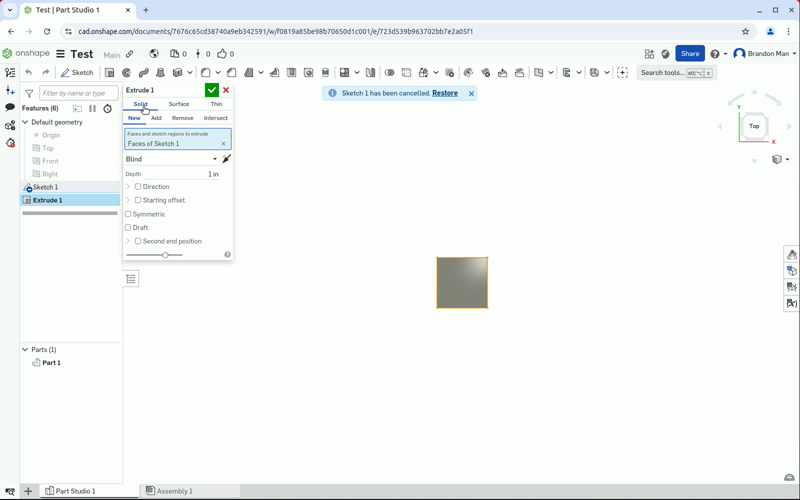
click(143, 106)
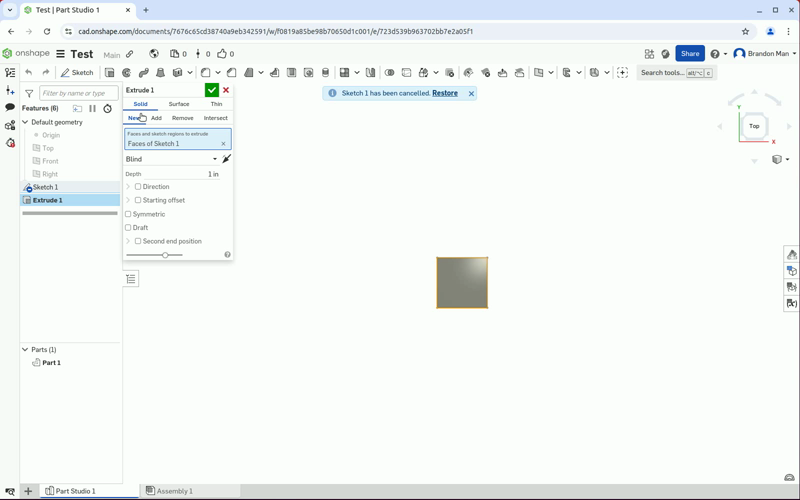
mouse_move(137, 120)
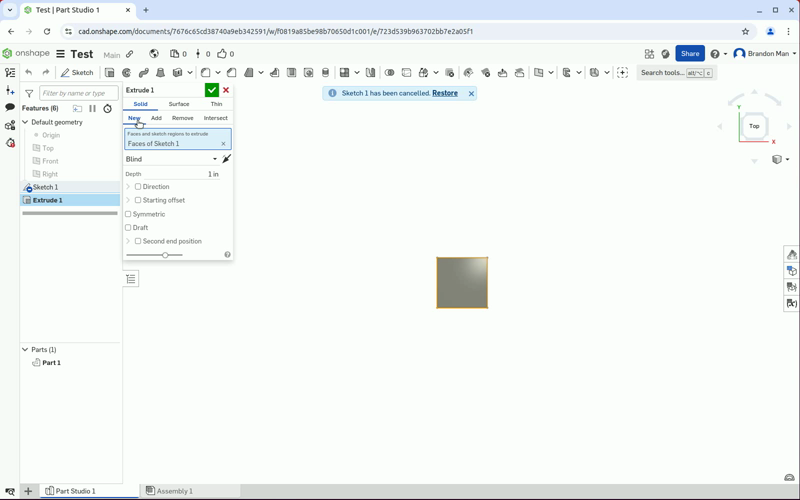
click(137, 120)
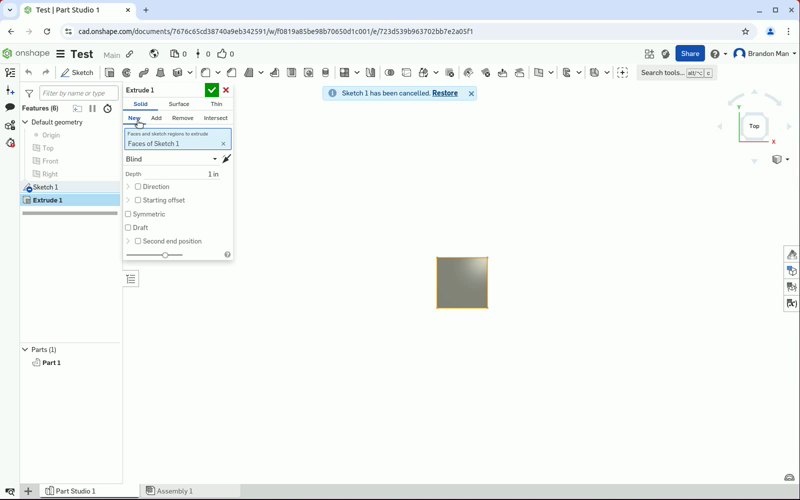
key(tab, 4)
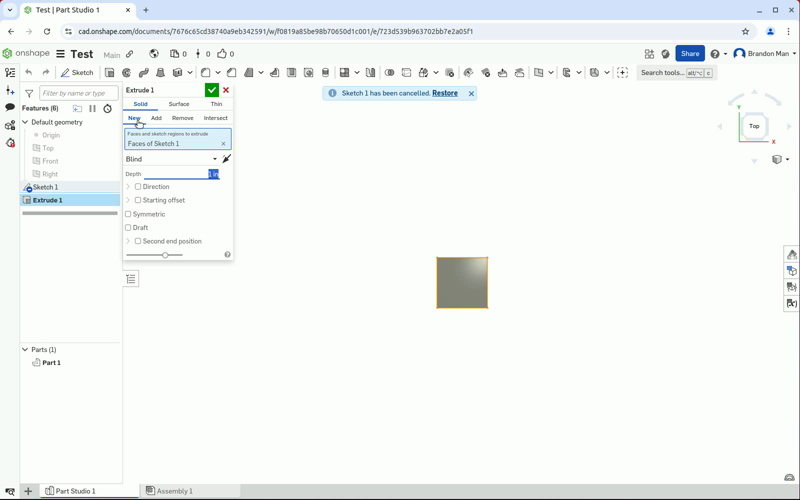
text(23.108)
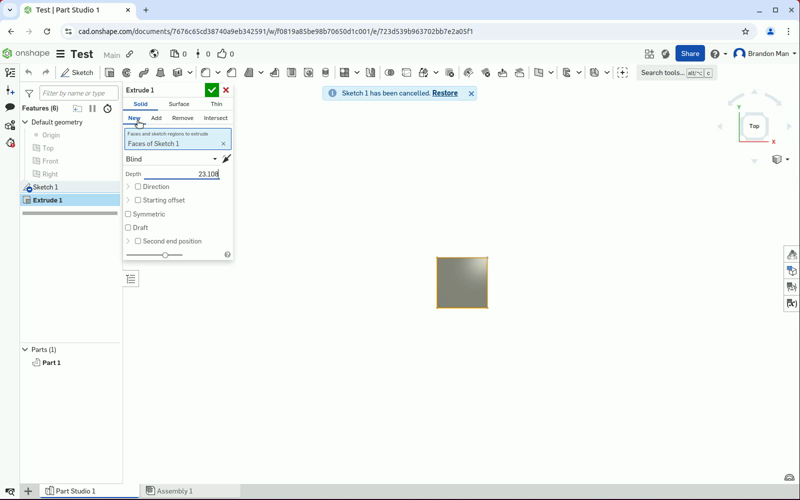
key(enter)
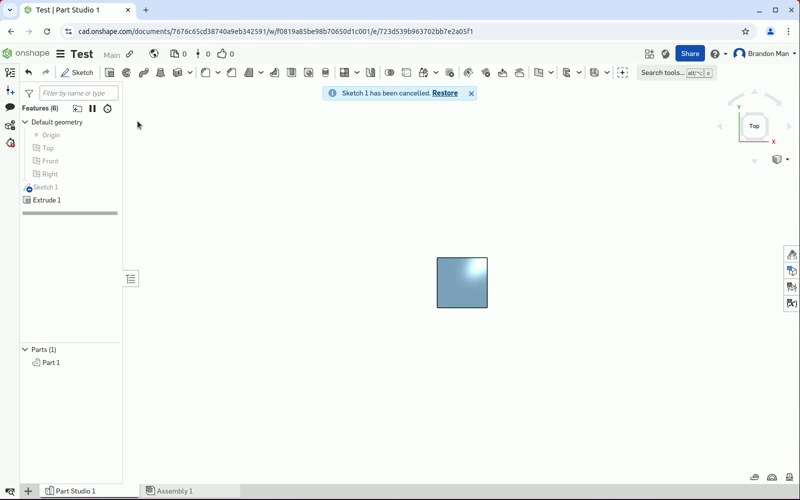
key(shift+h)
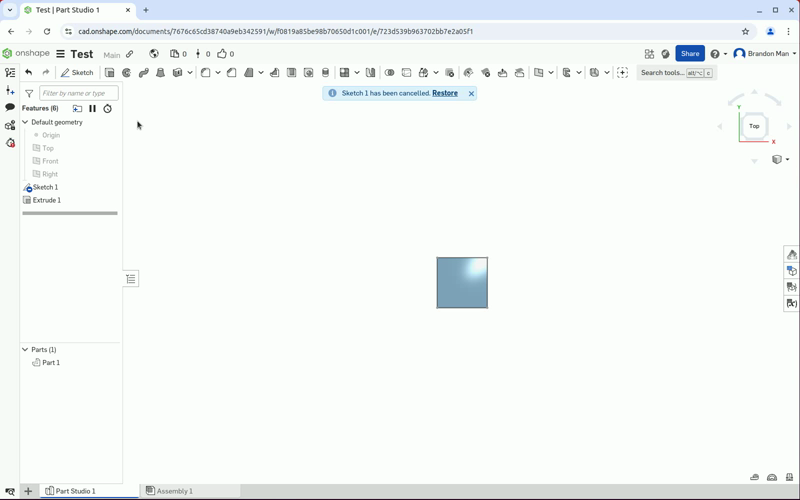
key(shift+h)
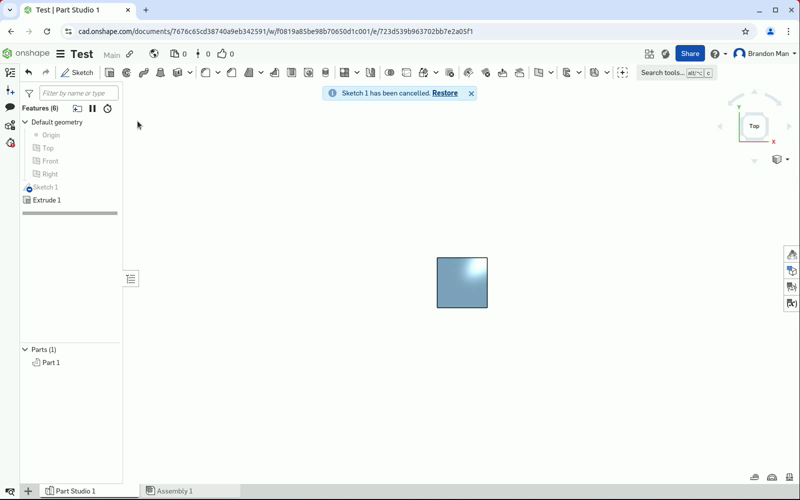
mouse_move(73, 189)
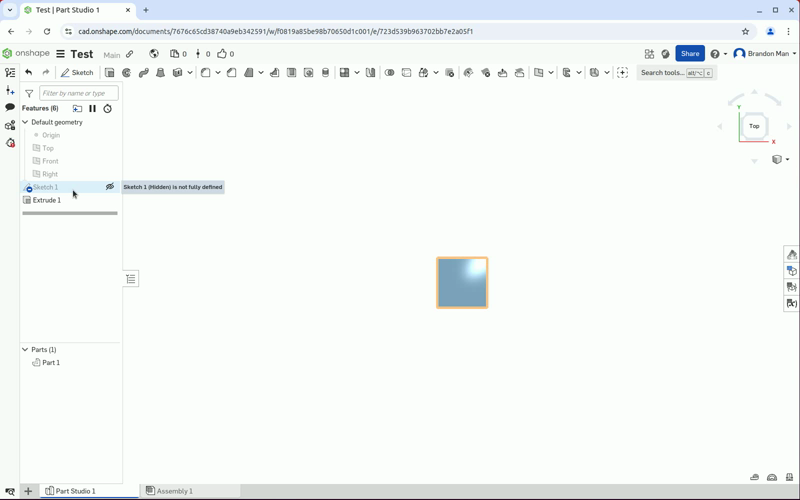
click(73, 189)
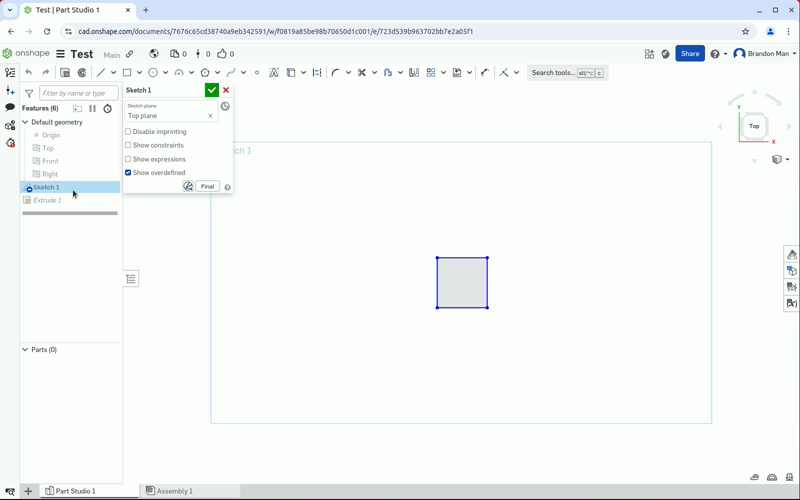
mouse_move(229, 92)
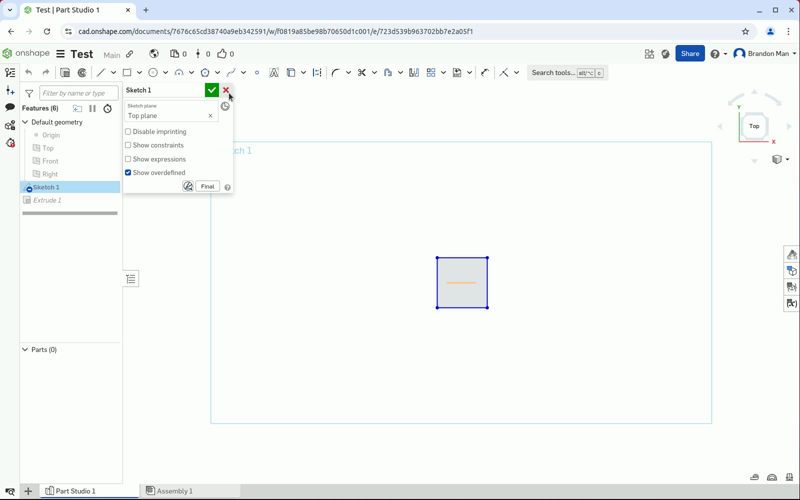
click(229, 92)
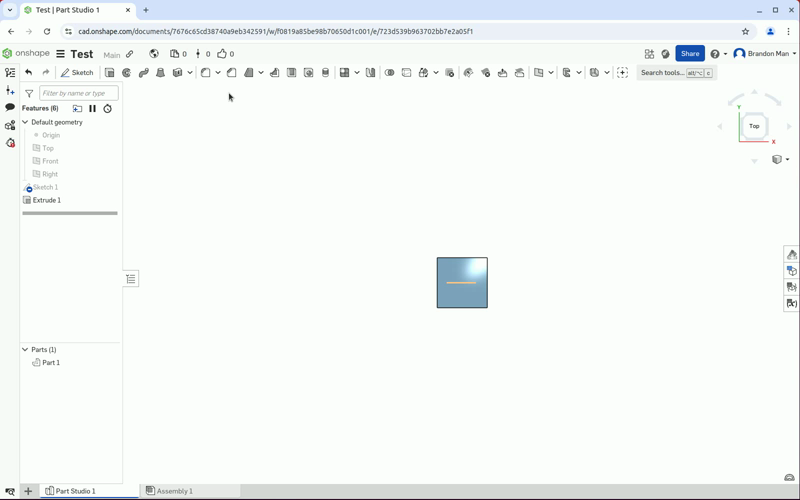
mouse_move(541, 75)
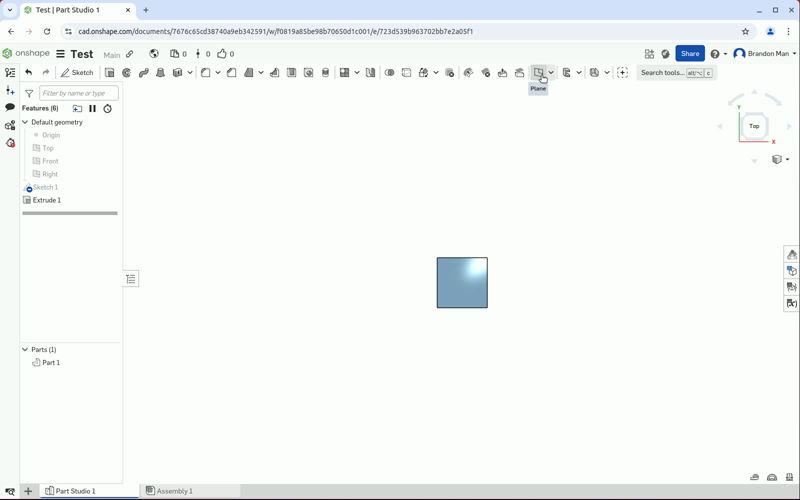
click(541, 75)
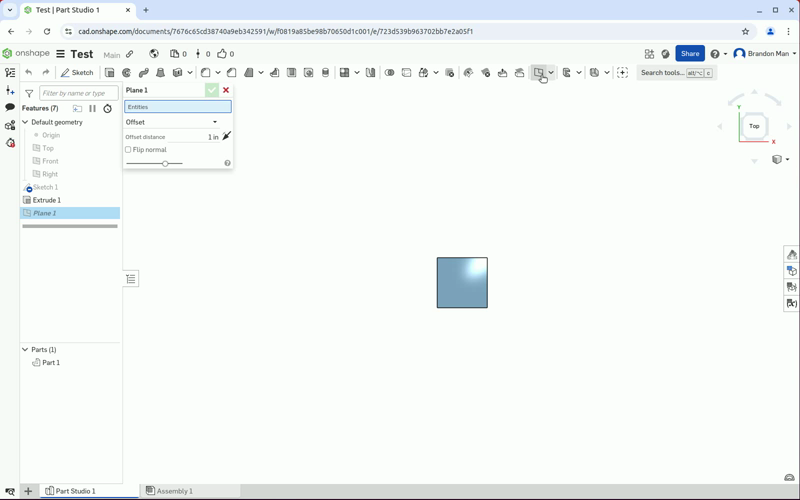
mouse_move(73, 150)
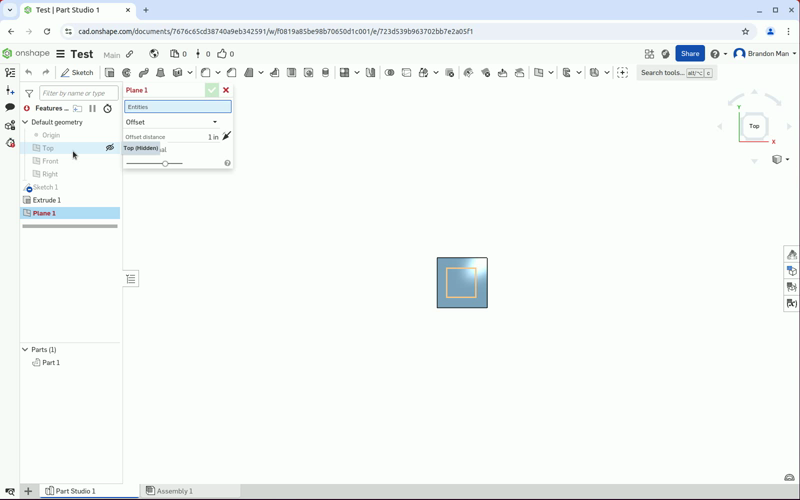
click(73, 150)
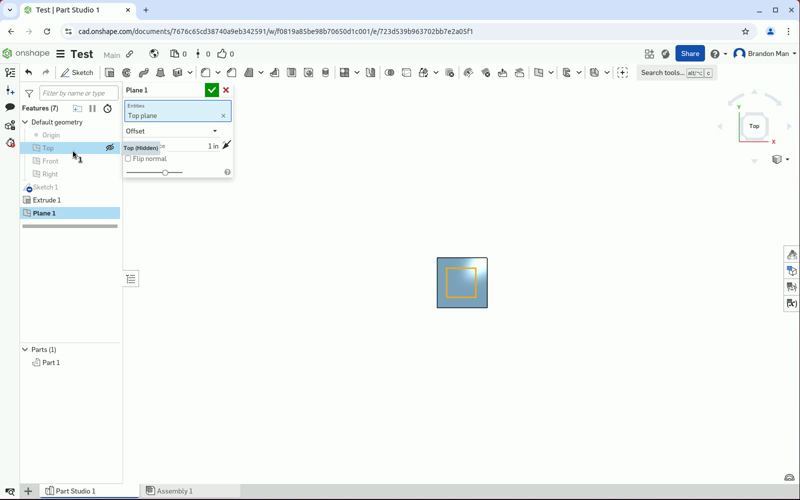
key(tab, 2)
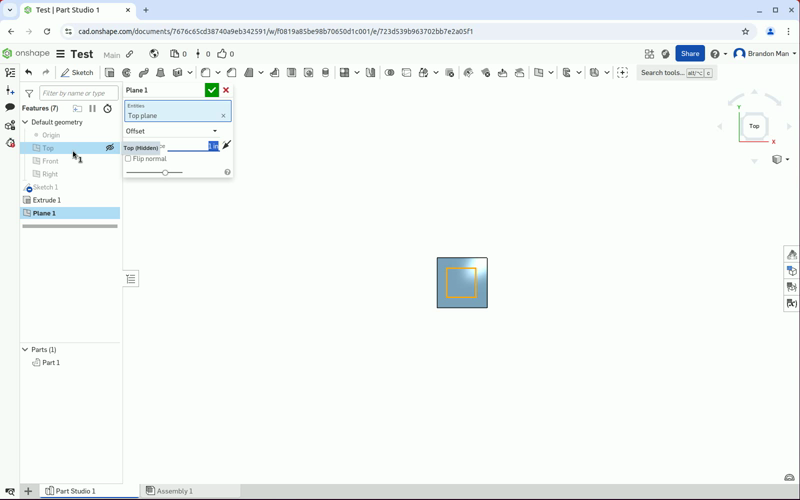
text(23.108)
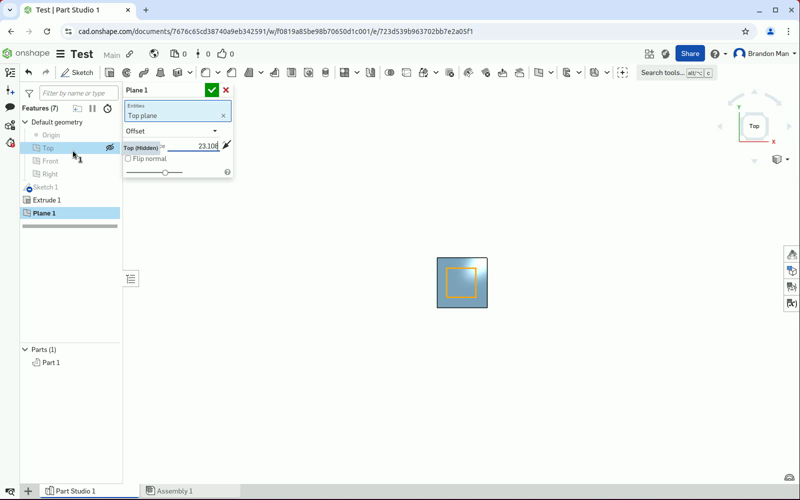
key(enter, 2)
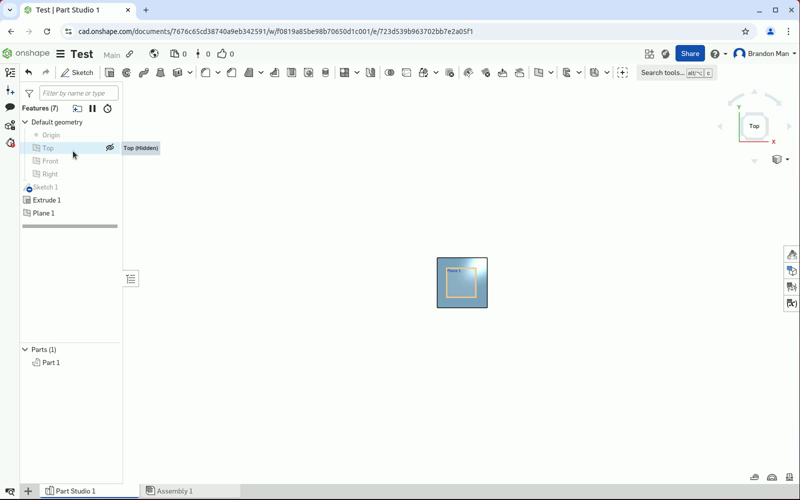
key(shift+s)
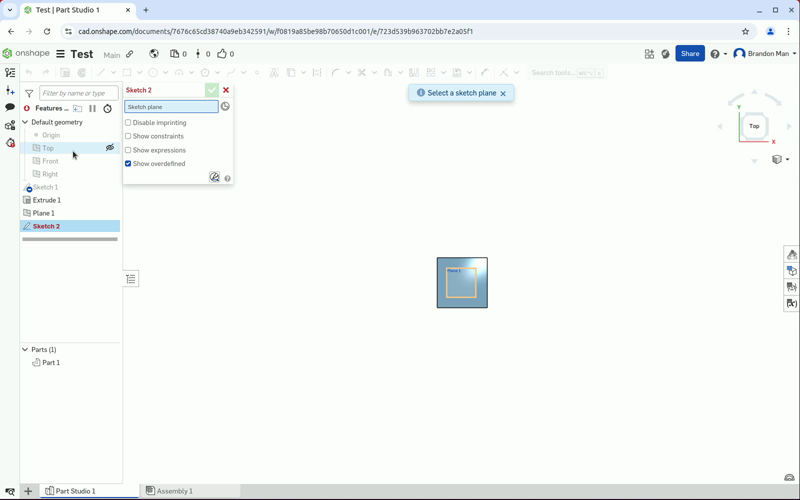
mouse_move(73, 215)
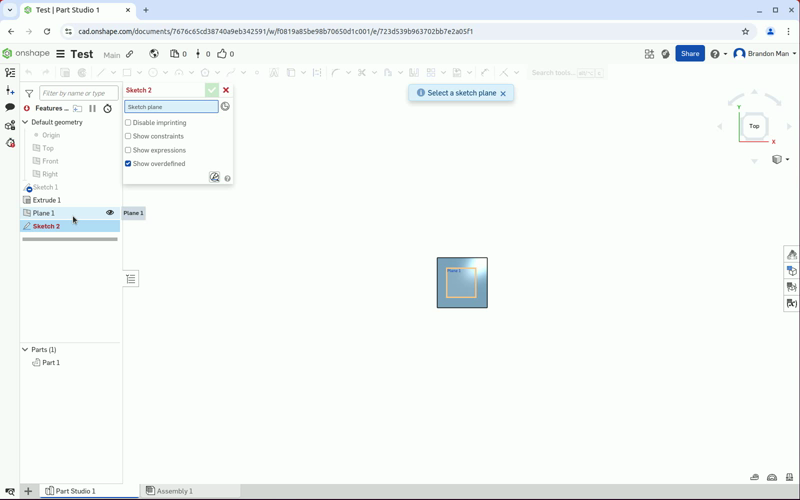
click(73, 215)
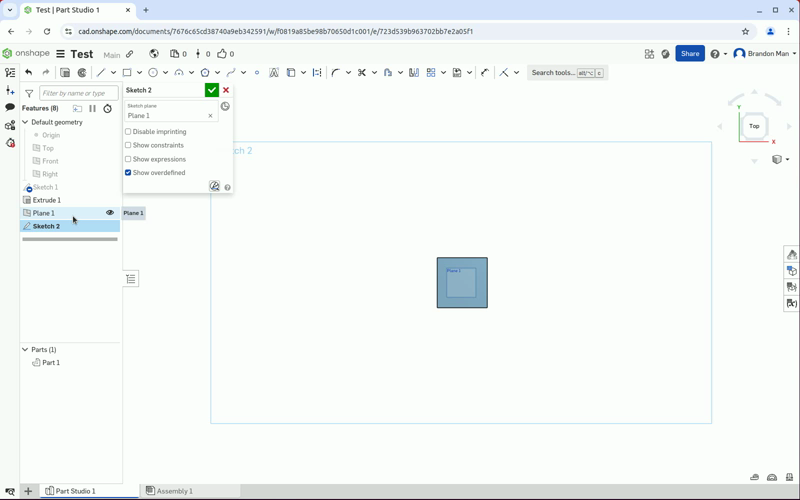
mouse_move(73, 352)
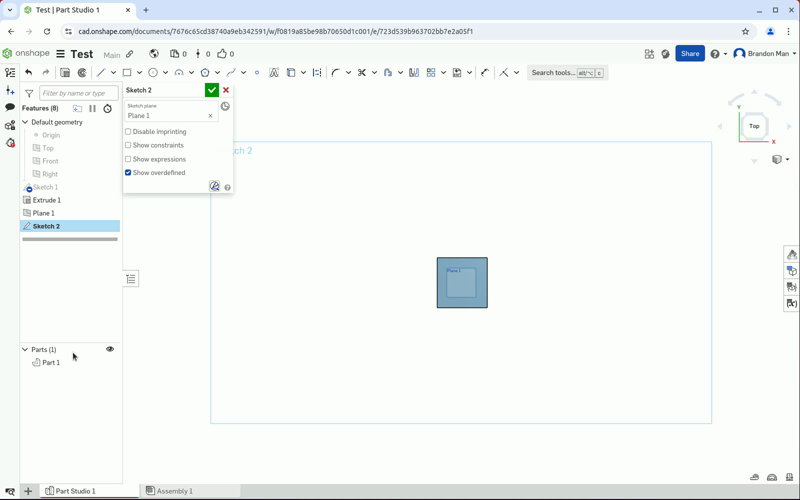
key(y)
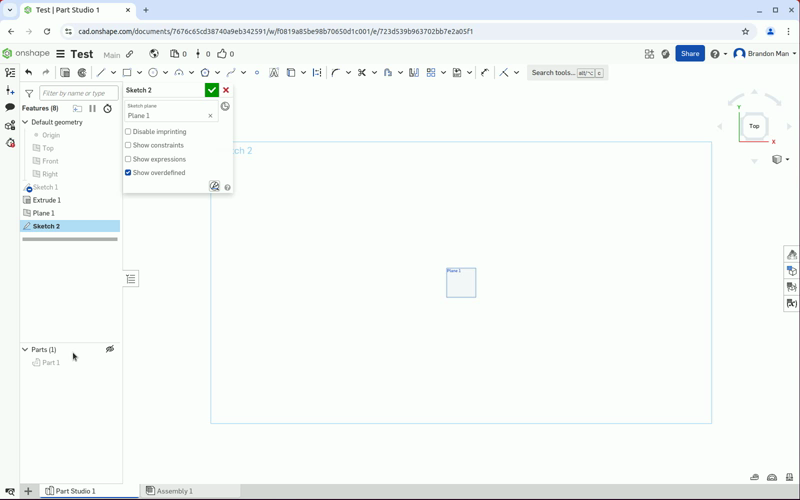
key(l)
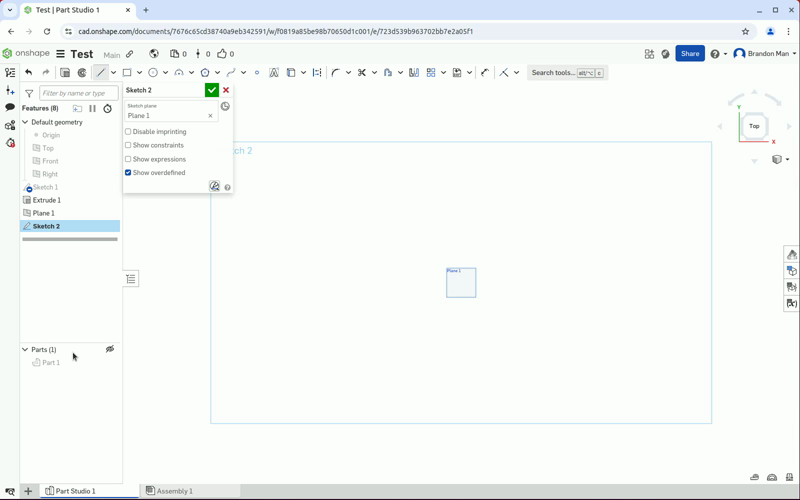
key_down(shift)
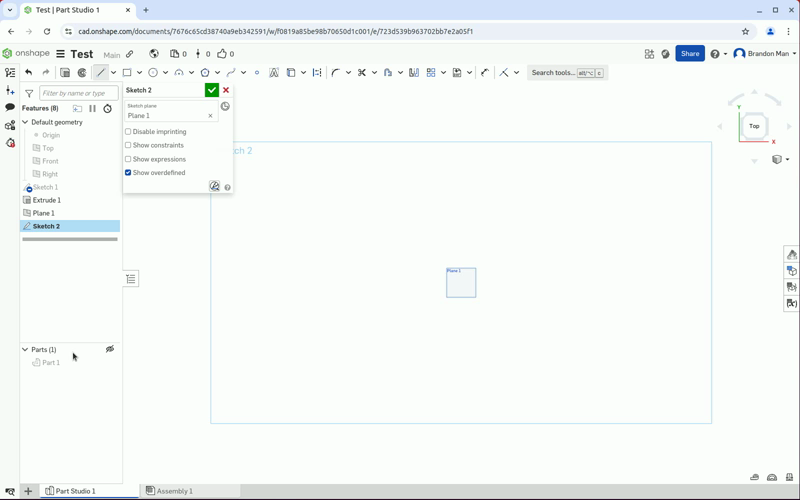
mouse_move(465, 307)
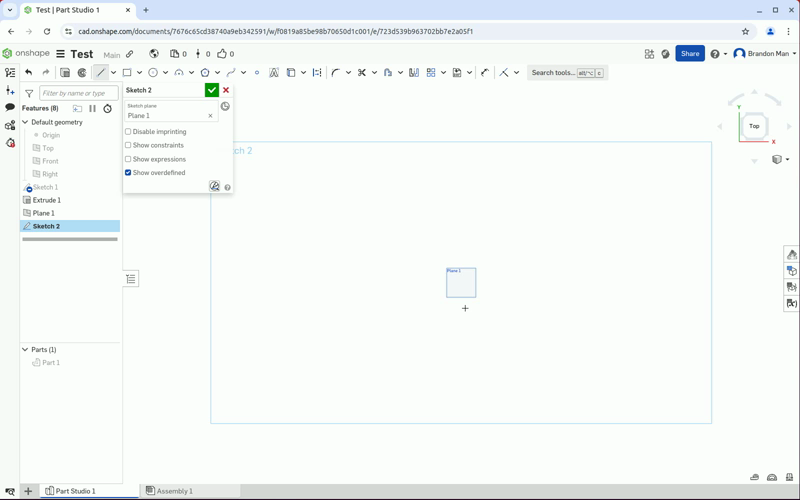
click(465, 307)
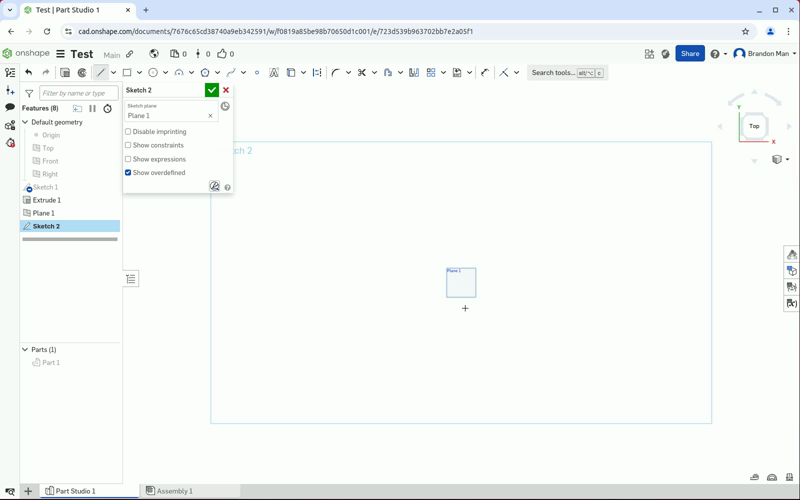
key_up(shift)
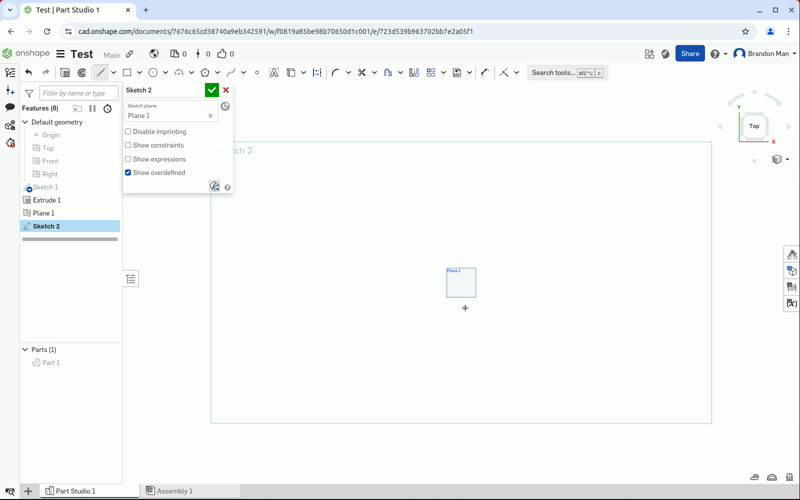
key_down(shift)
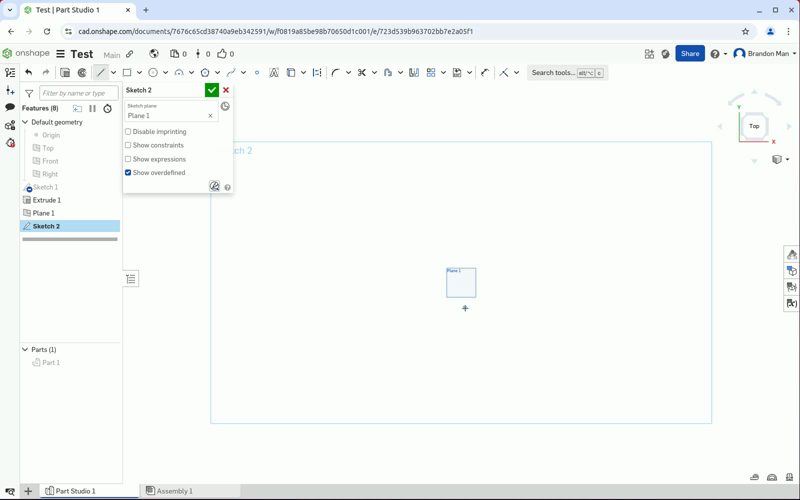
mouse_move(495, 307)
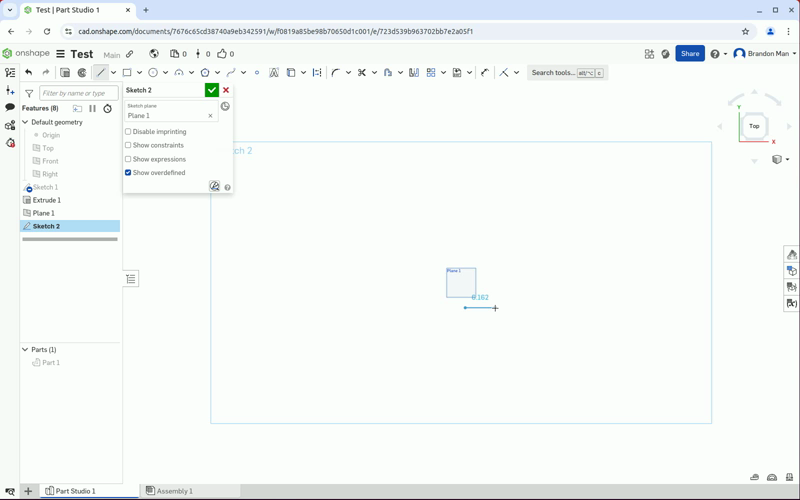
mouse_move(486, 307)
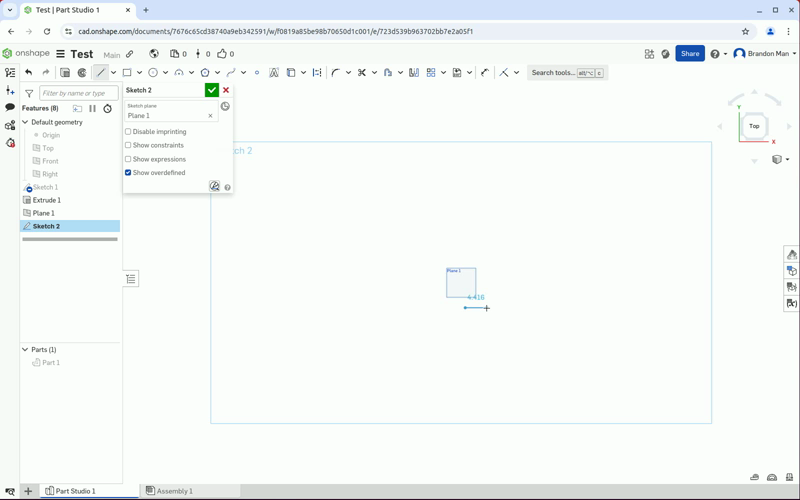
click(486, 307)
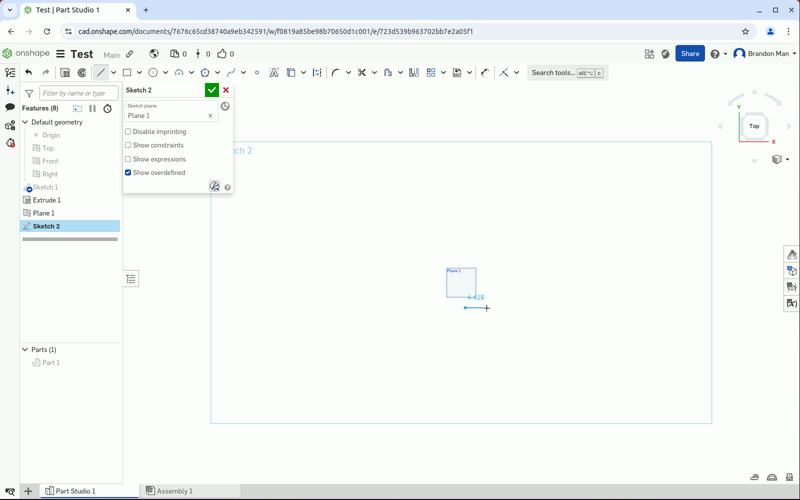
key_up(shift)
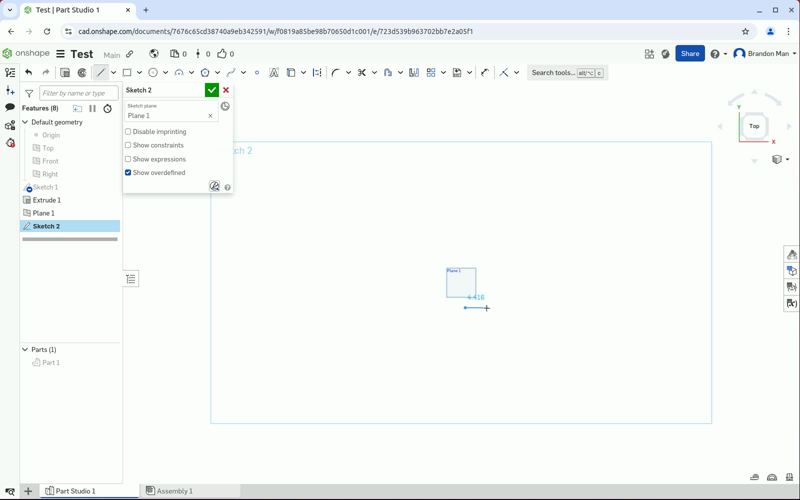
key_down(shift)
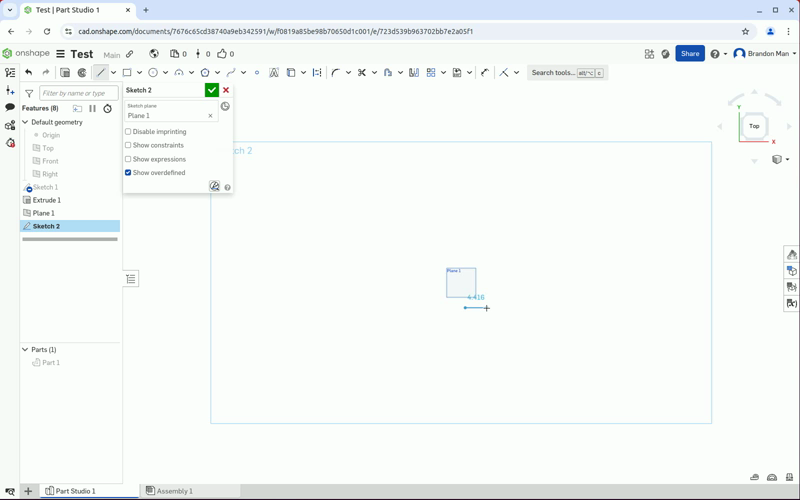
mouse_move(516, 307)
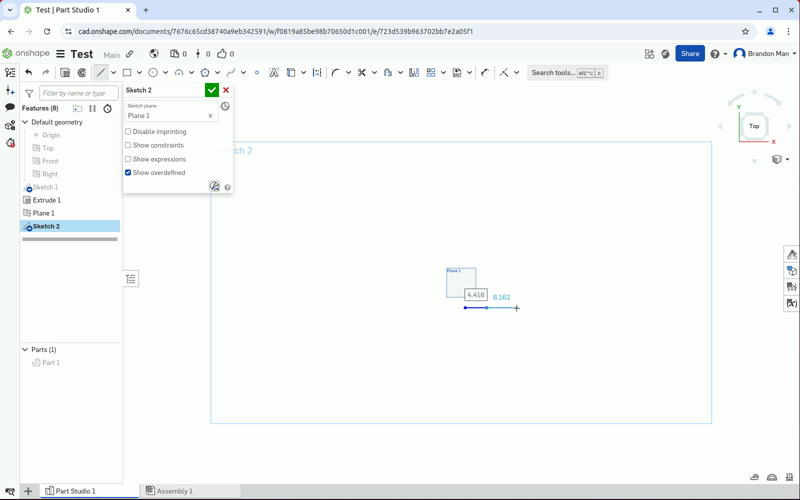
mouse_move(486, 257)
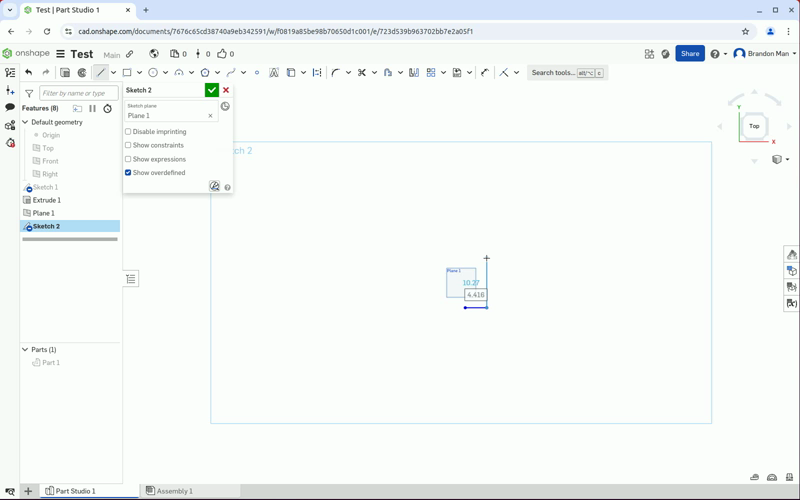
click(486, 257)
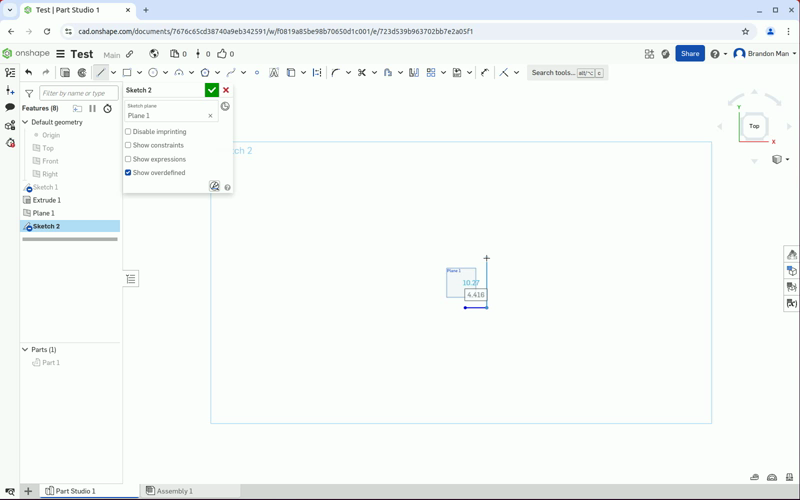
key_up(shift)
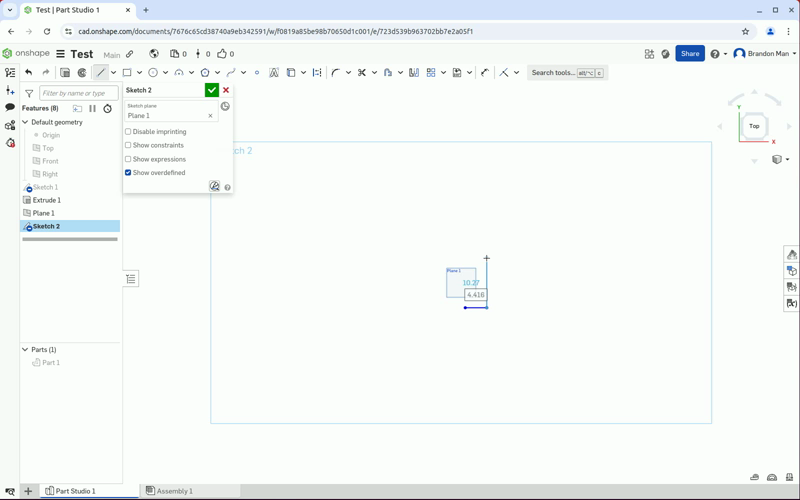
key_down(shift)
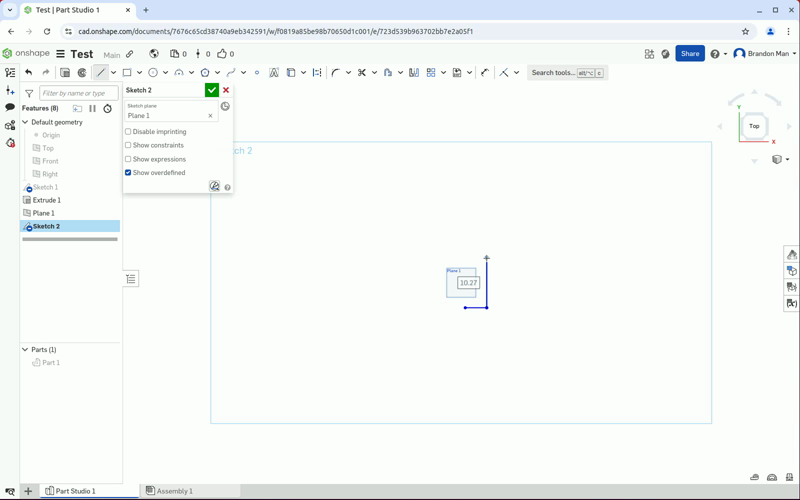
mouse_move(516, 257)
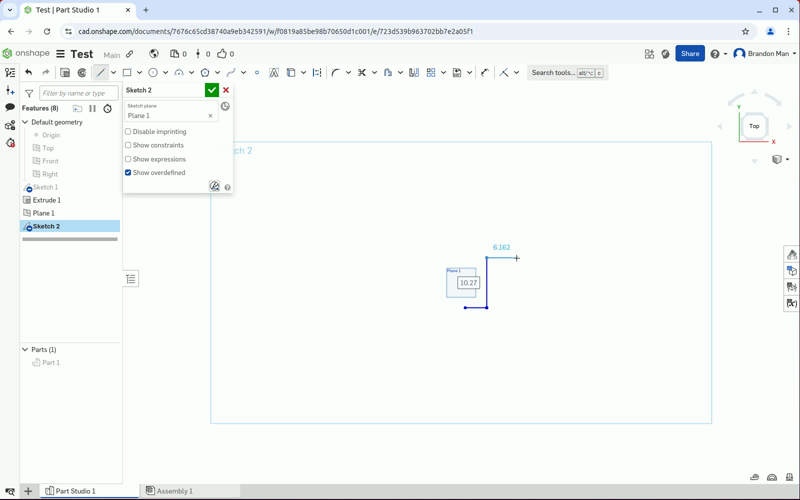
mouse_move(465, 257)
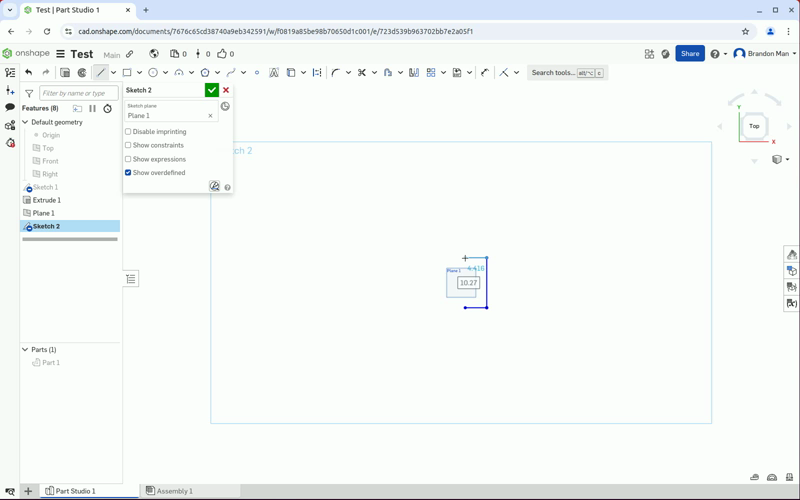
click(465, 257)
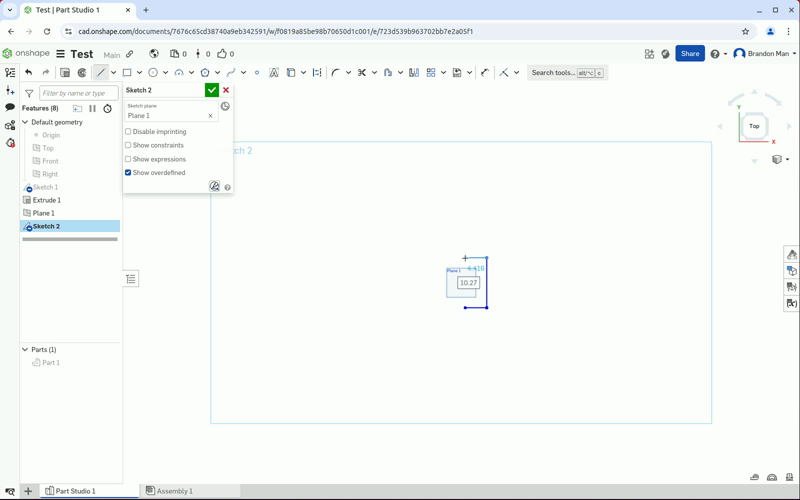
key_up(shift)
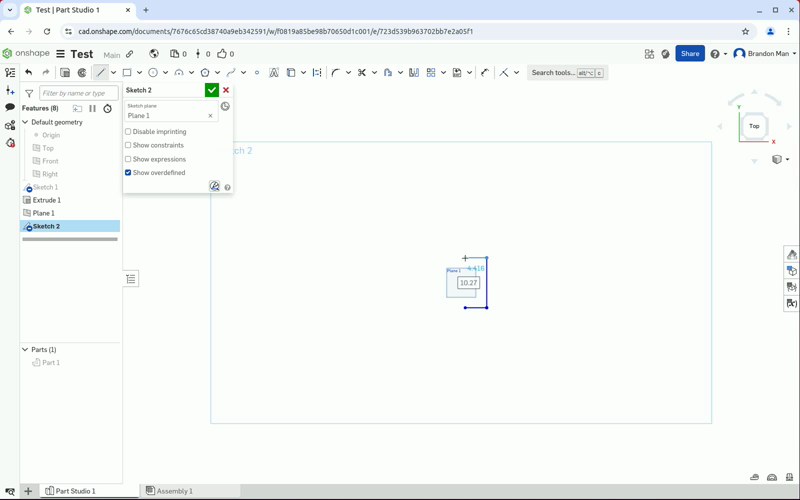
key_down(shift)
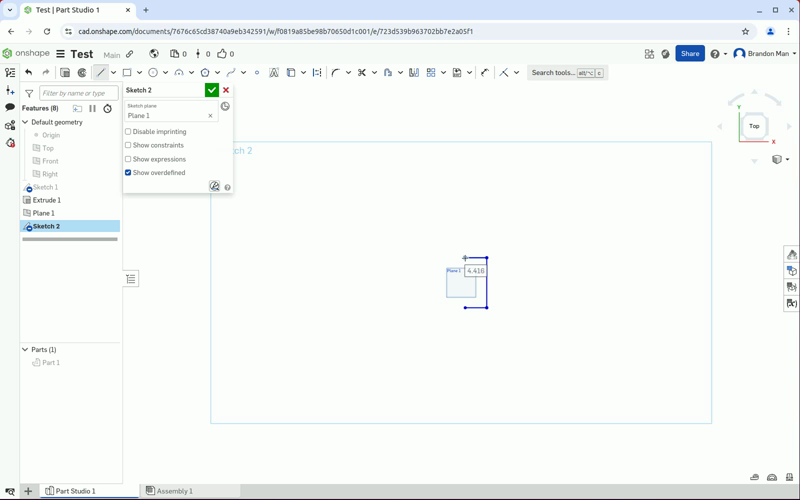
mouse_move(495, 257)
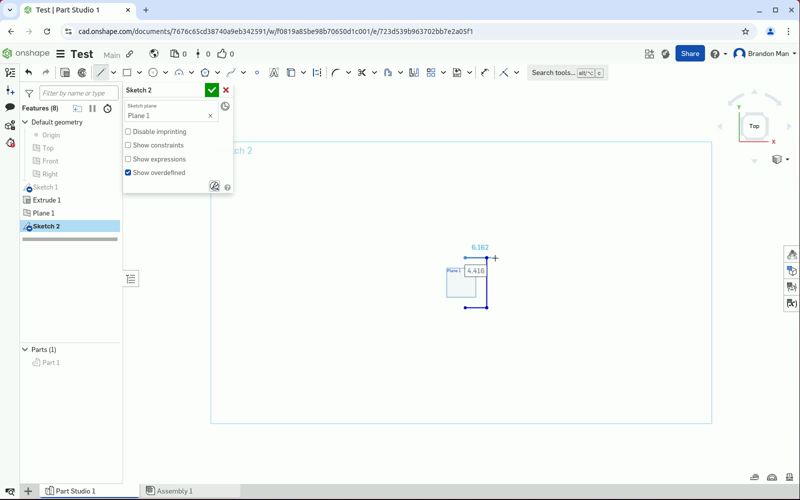
mouse_move(465, 279)
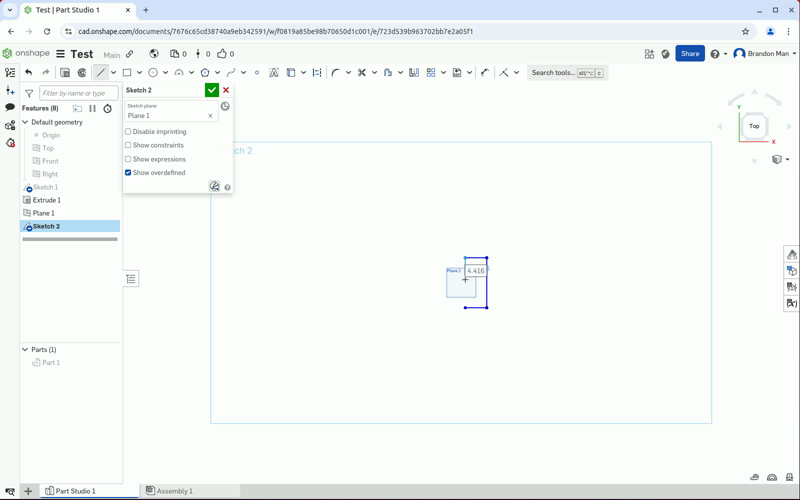
click(465, 279)
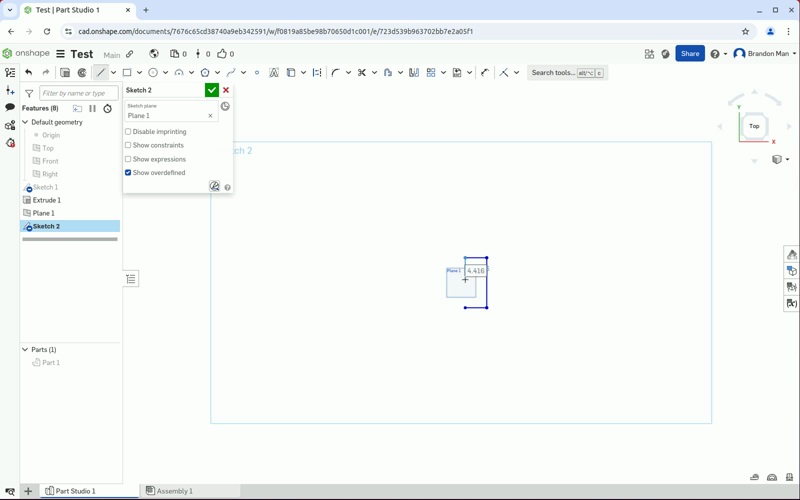
key_up(shift)
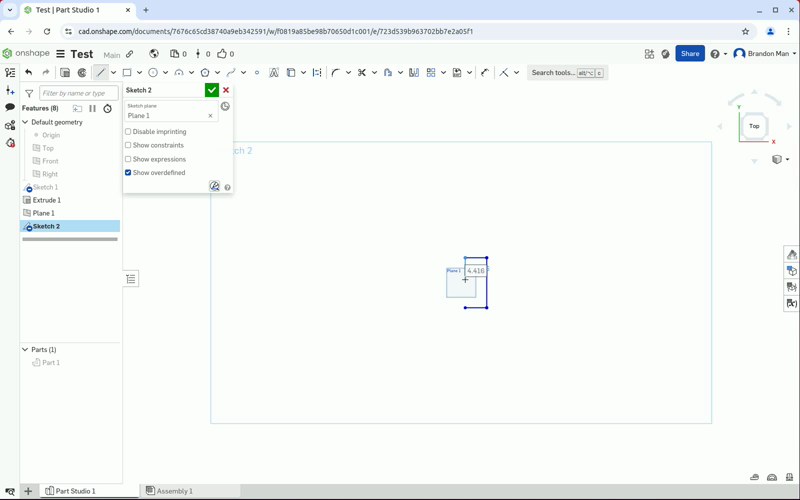
mouse_move(495, 279)
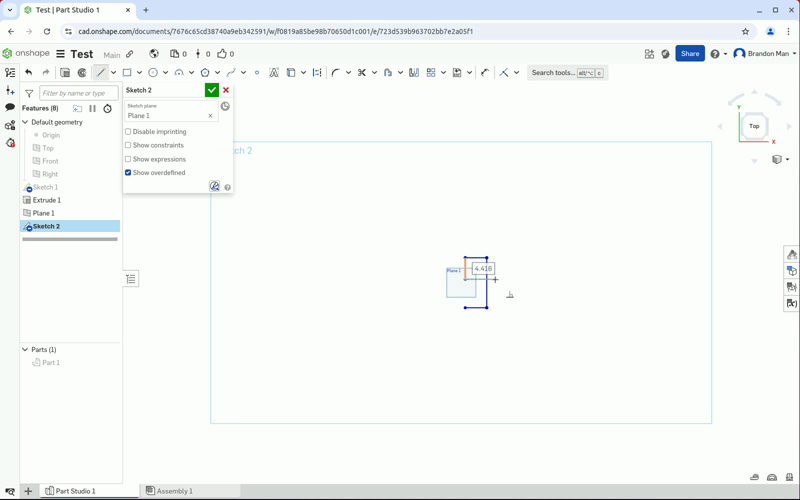
key_down(shift)
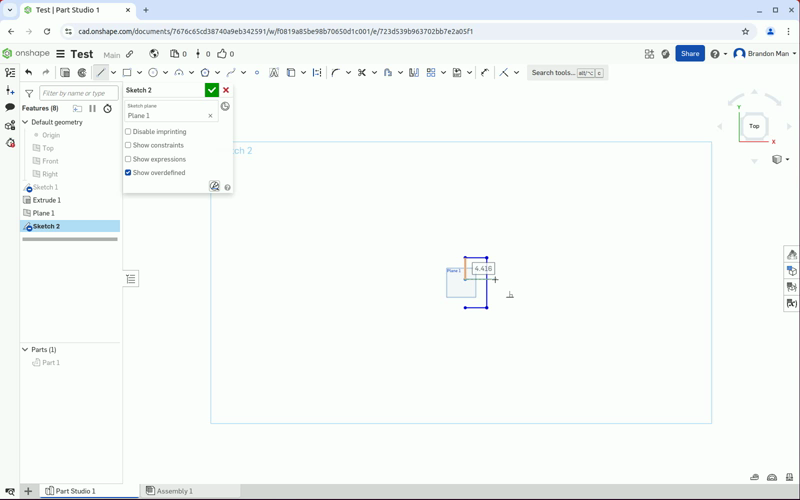
mouse_move(465, 307)
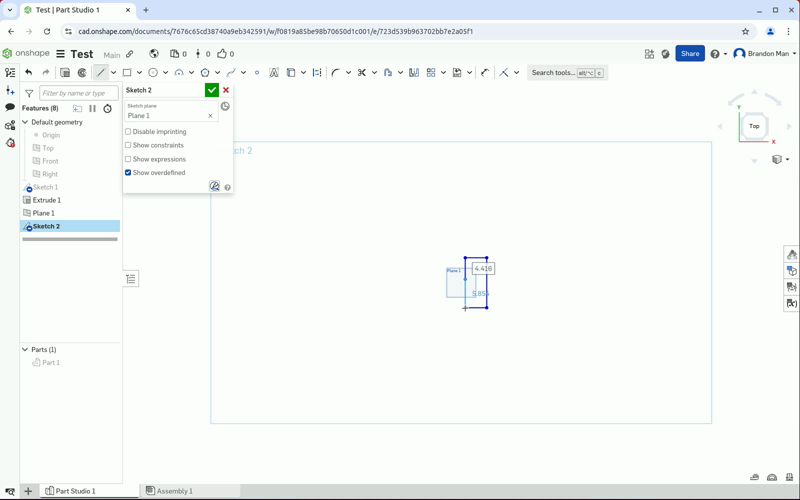
key_up(shift)
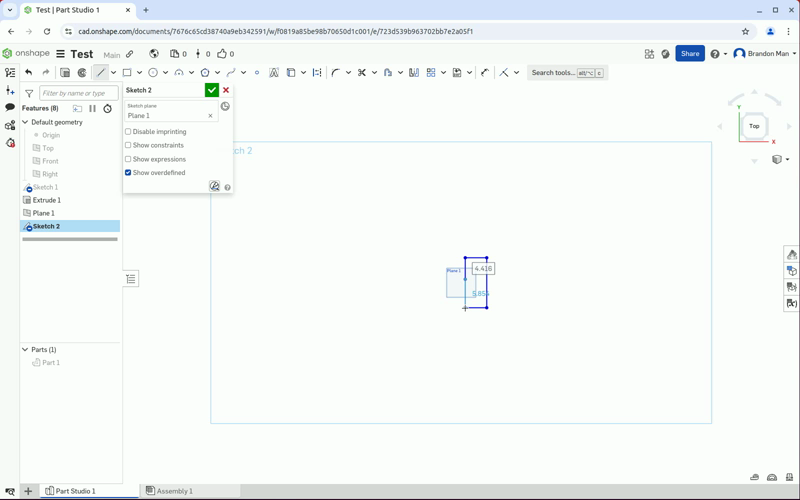
click(465, 307)
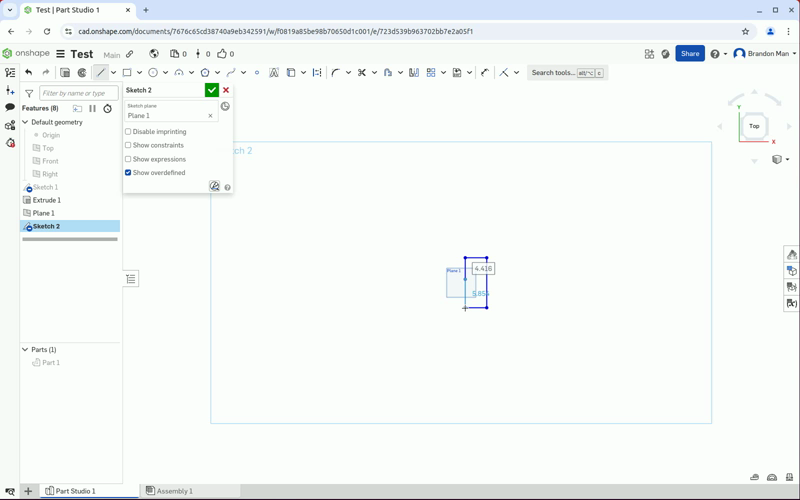
key(esc)
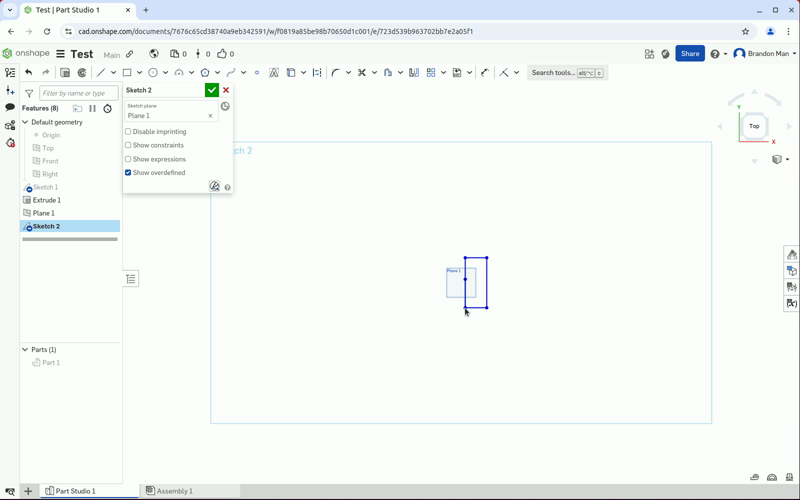
mouse_move(477, 273)
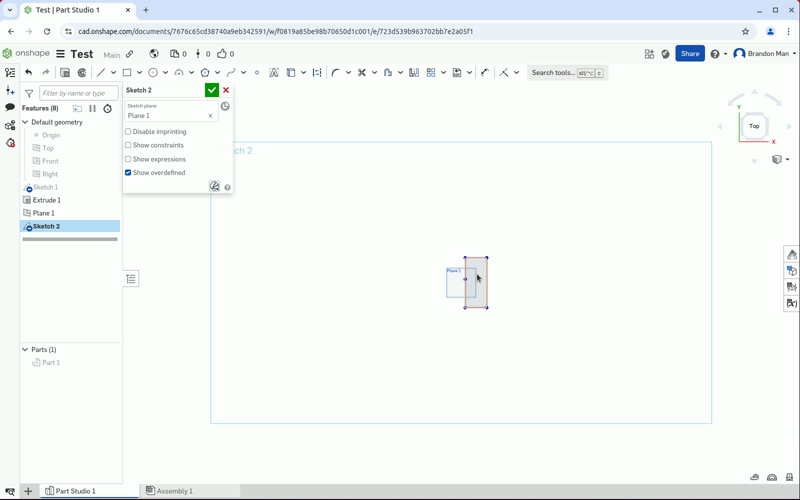
scroll(6)
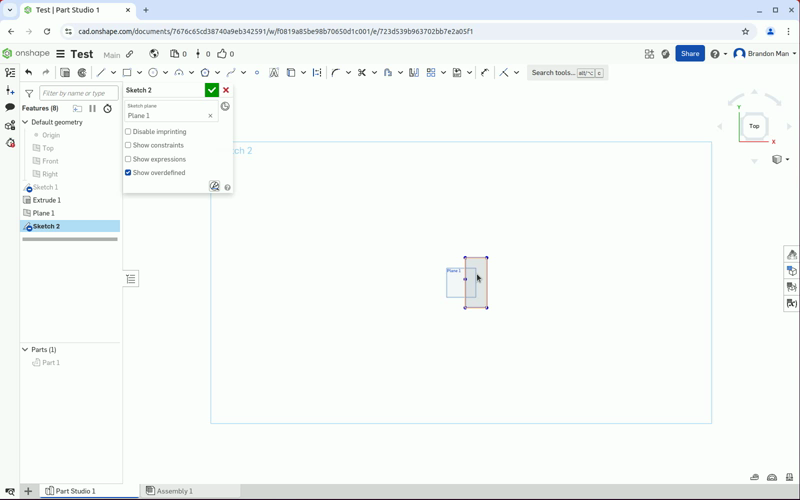
scroll(6)
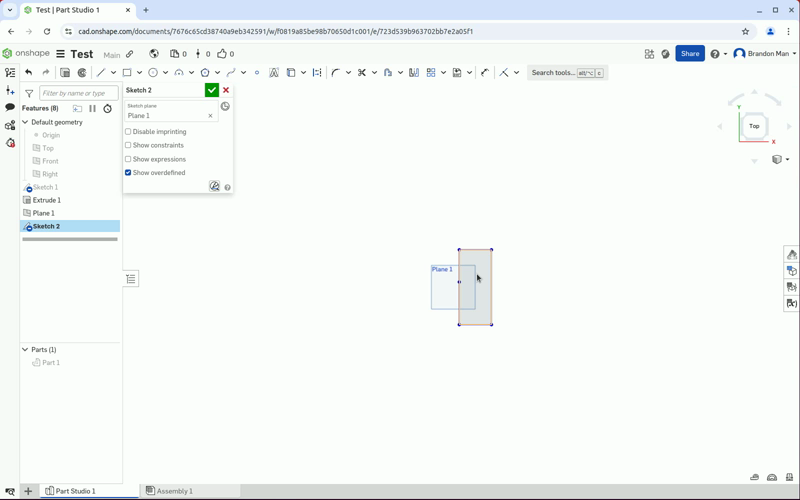
scroll(6)
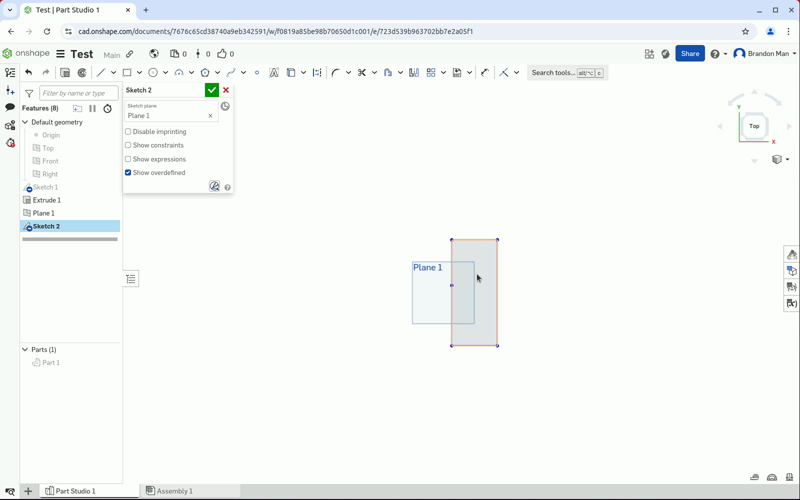
scroll(6)
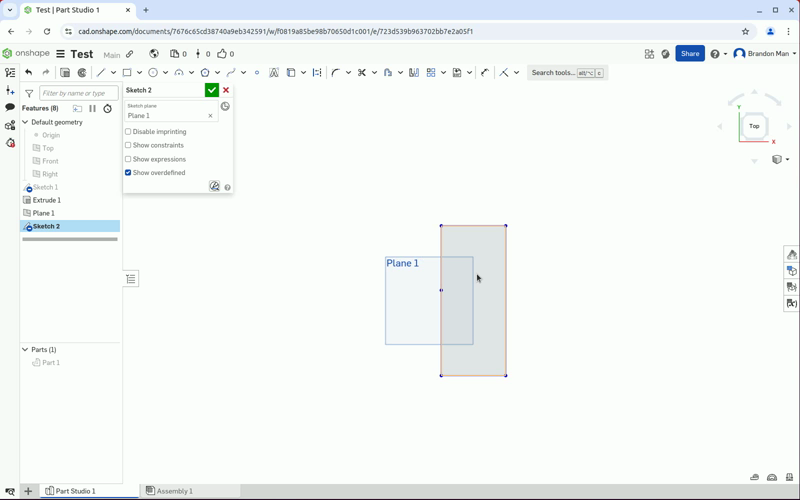
scroll(6)
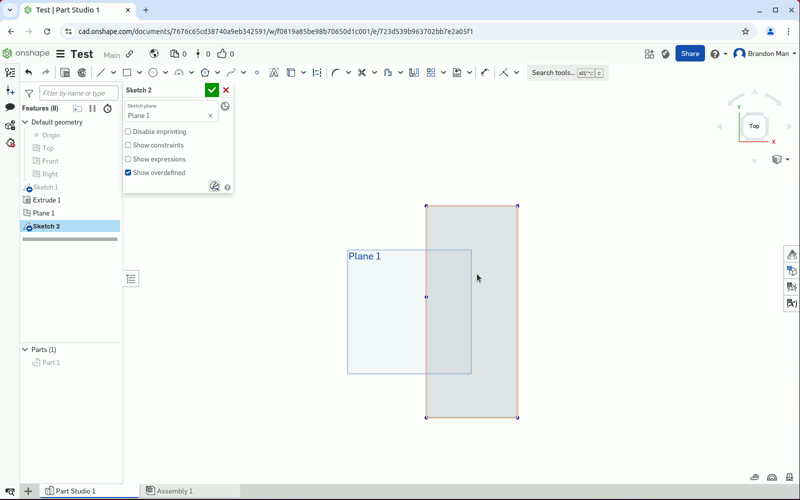
scroll(6)
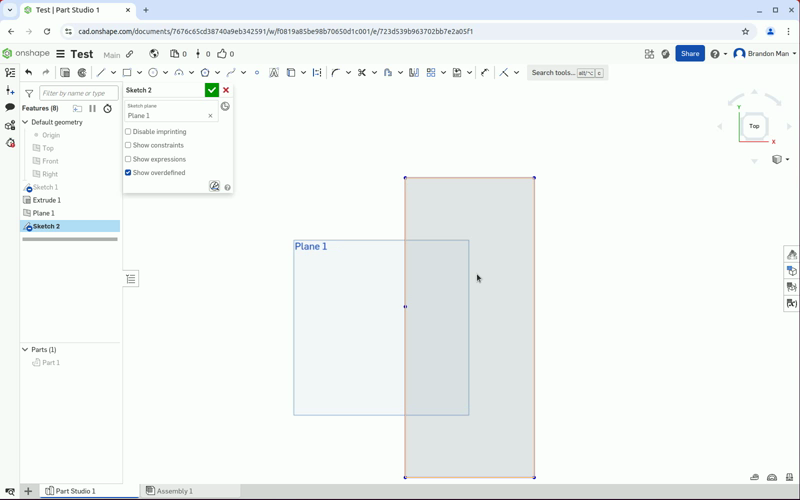
scroll(6)
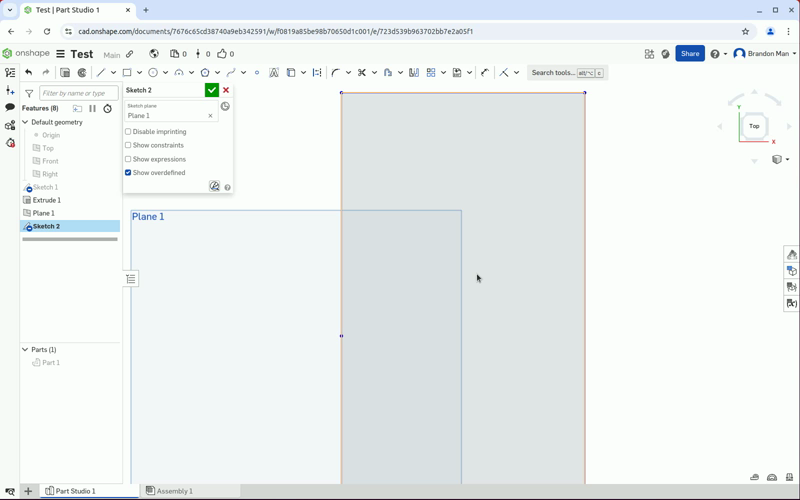
click(477, 273)
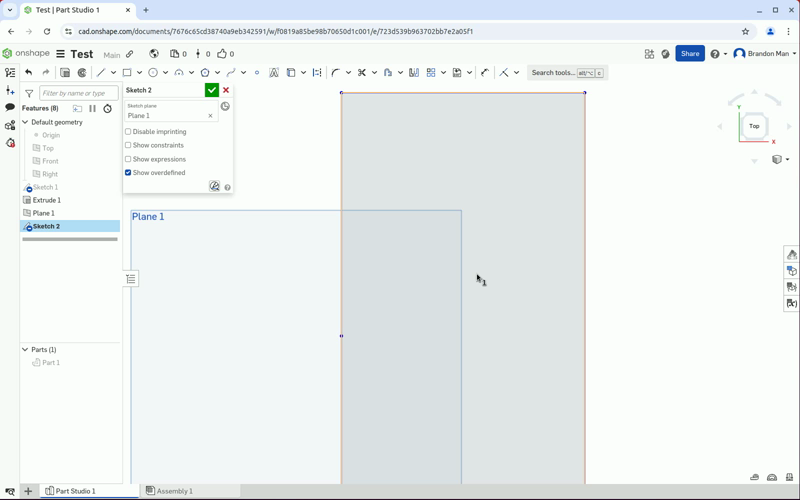
scroll(-6)
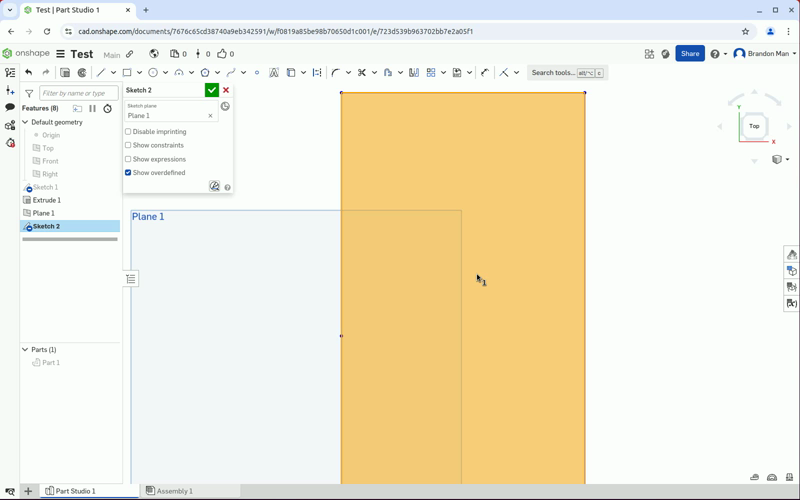
scroll(-6)
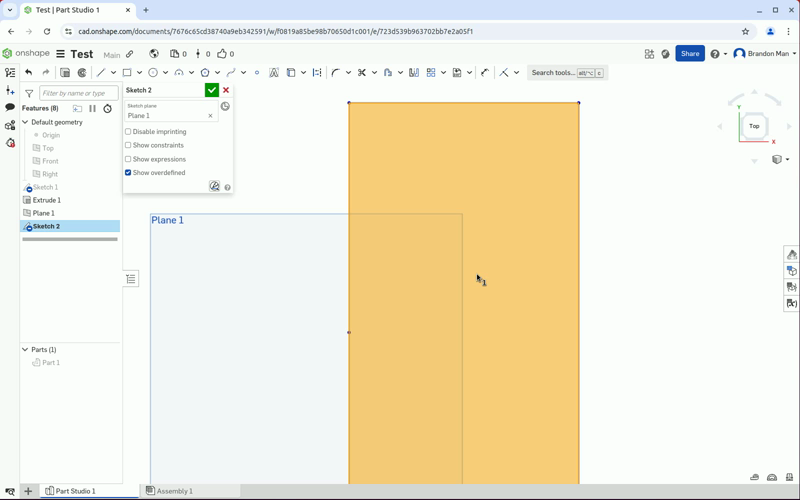
scroll(-6)
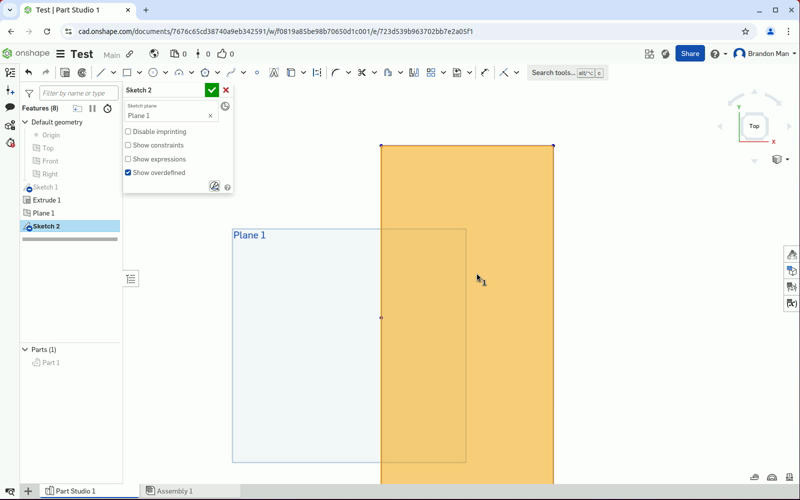
scroll(-6)
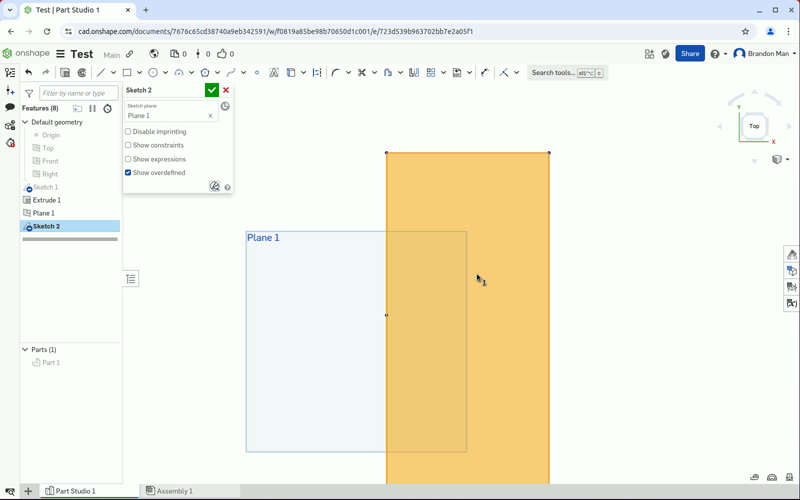
scroll(-6)
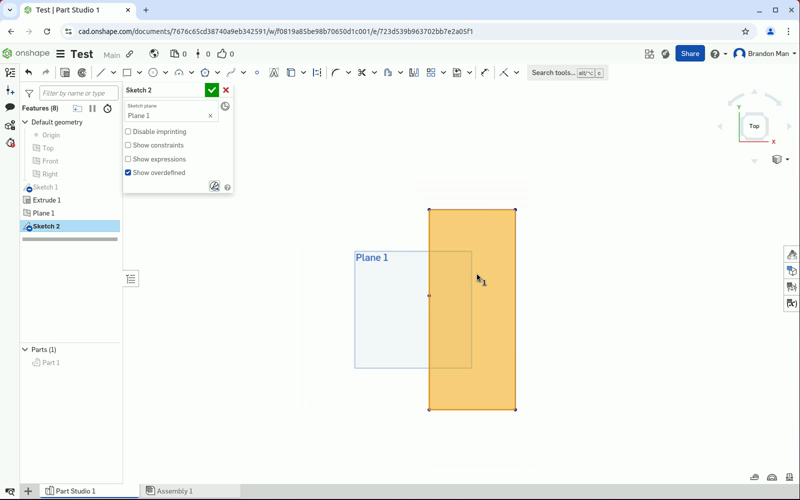
scroll(-6)
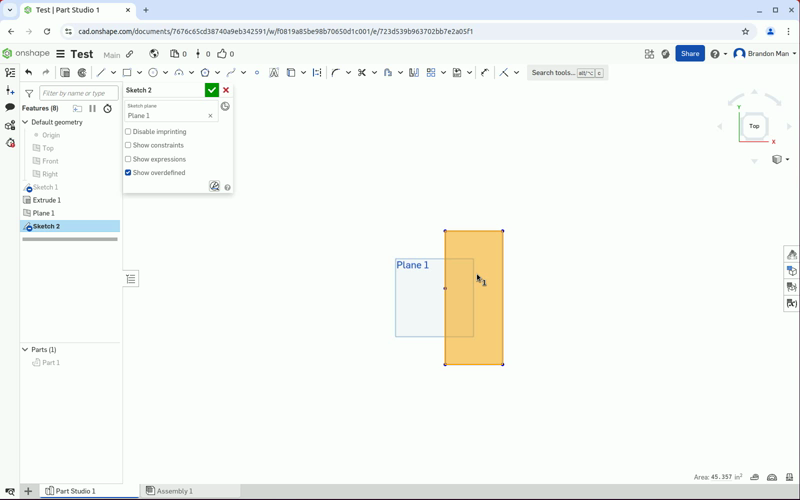
scroll(-6)
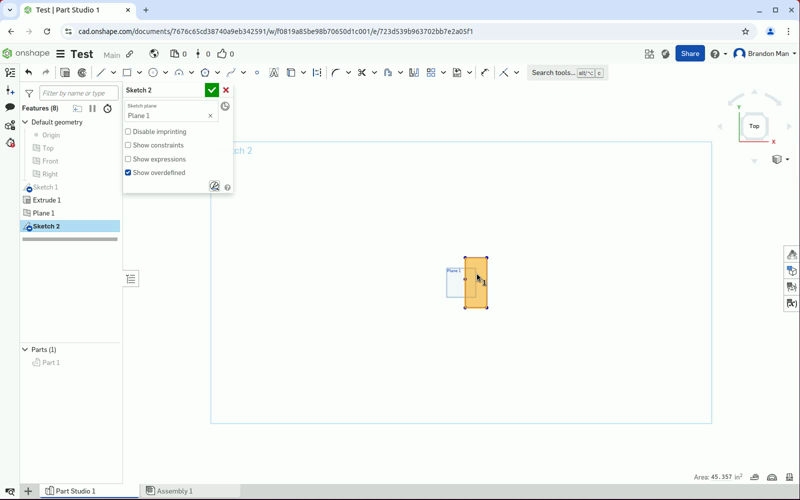
mouse_move(73, 352)
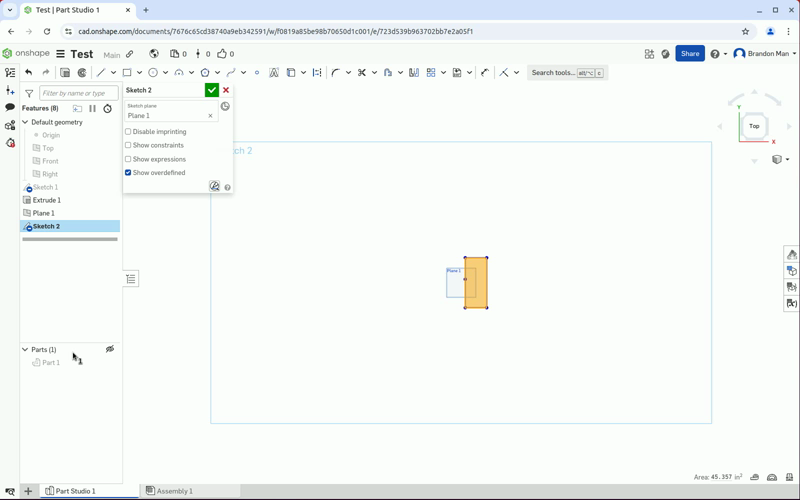
key(shift+y)
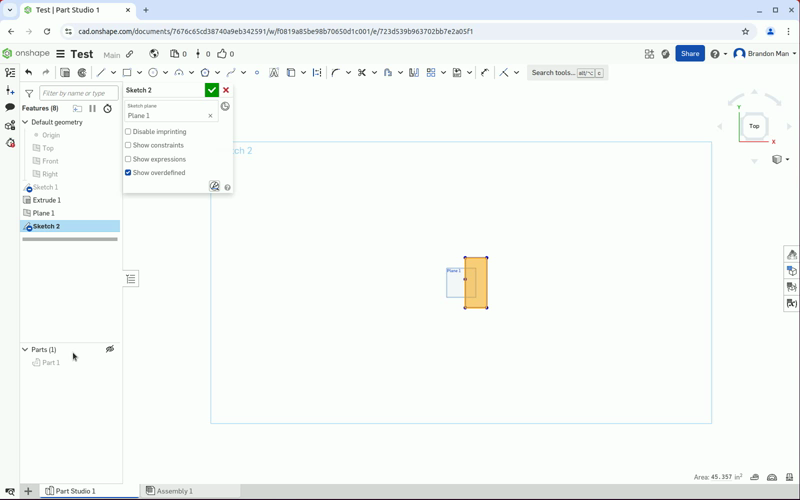
key(shift+e)
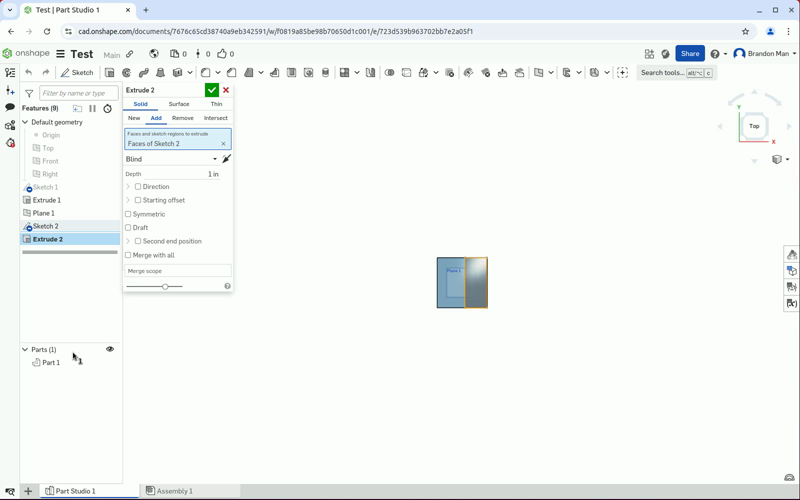
mouse_move(143, 106)
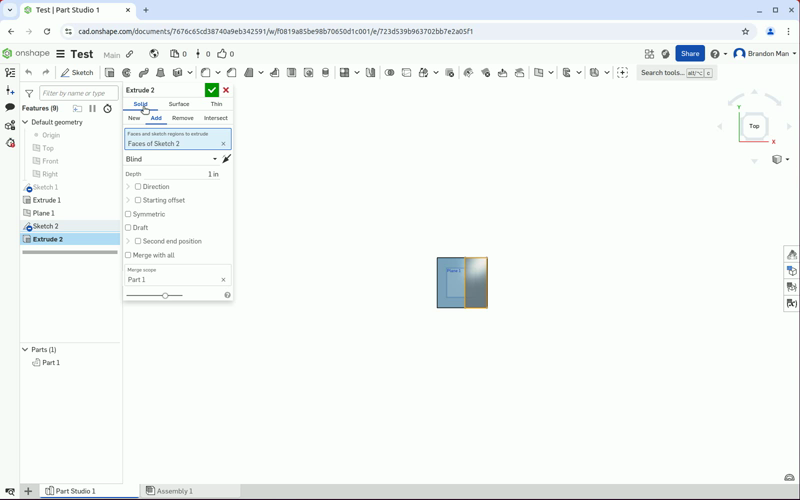
click(143, 106)
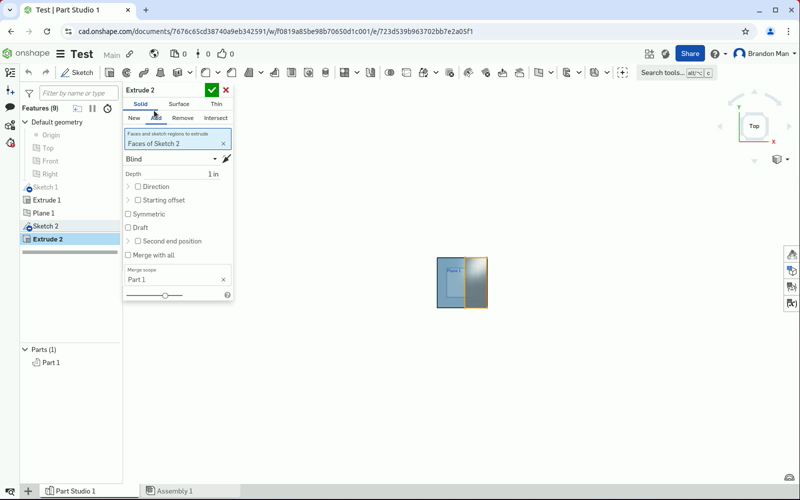
mouse_move(186, 120)
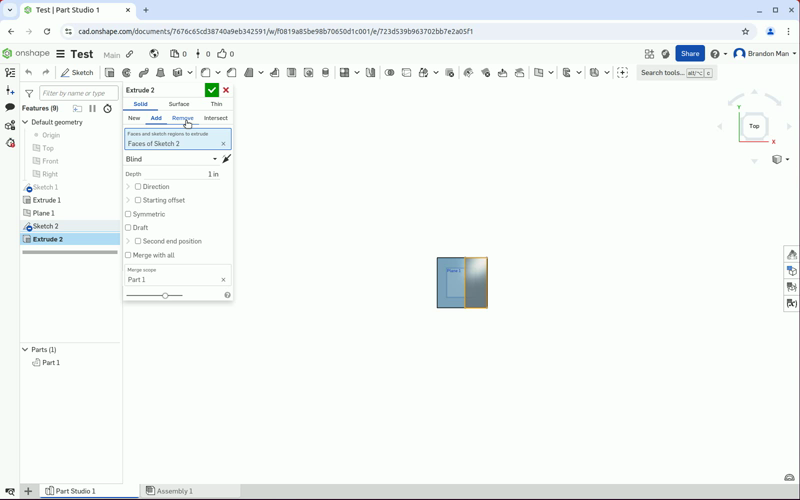
click(186, 120)
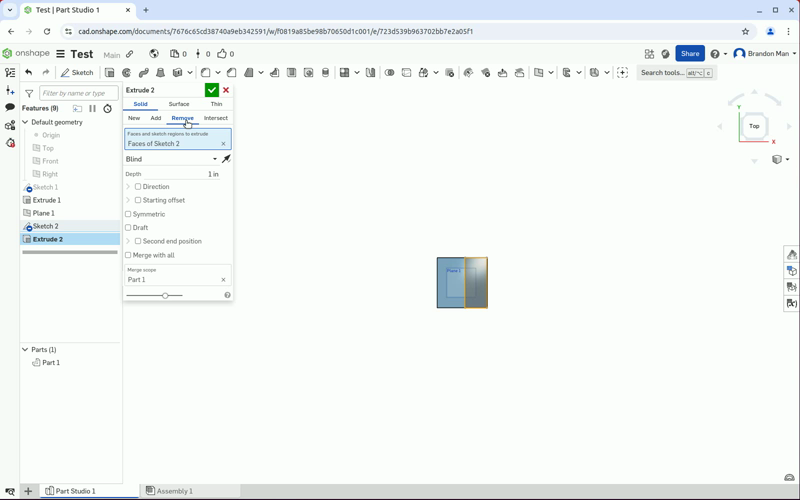
key(tab, 4)
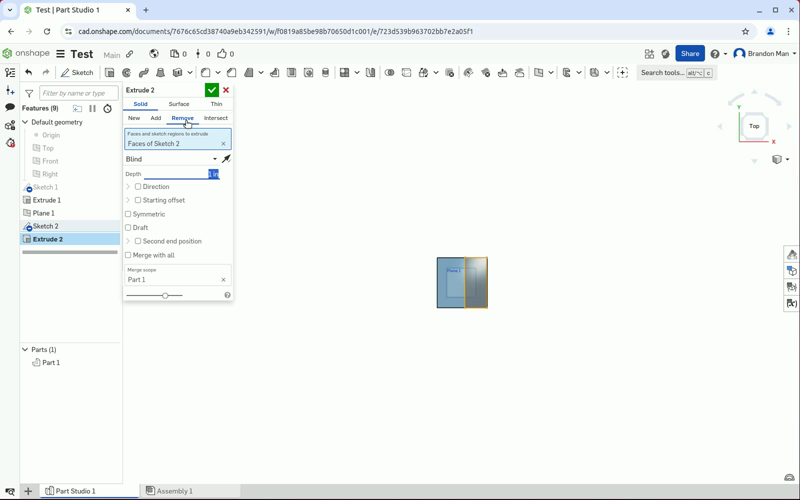
text(10.11)
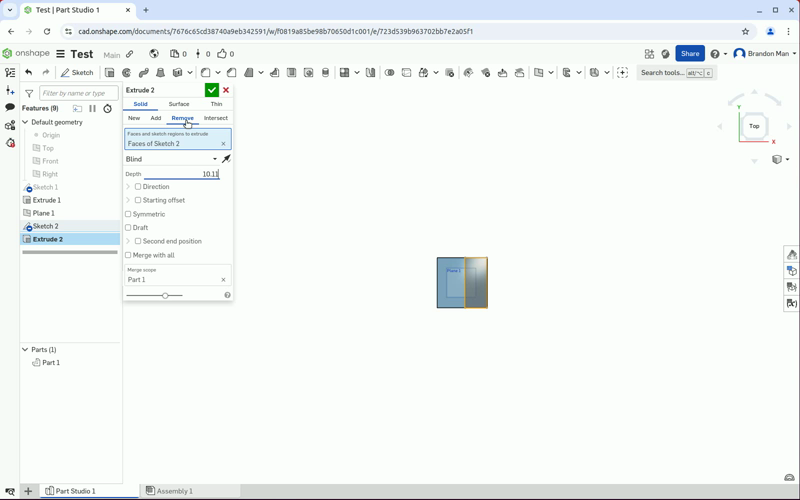
key(tab, 6)
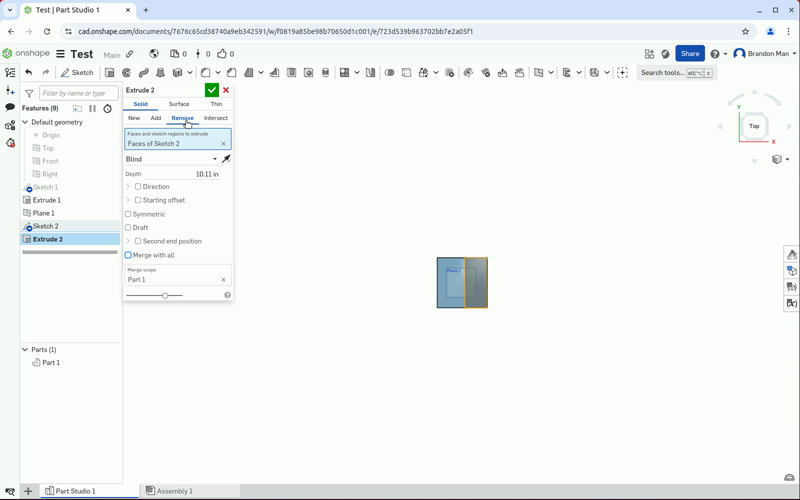
key(space)
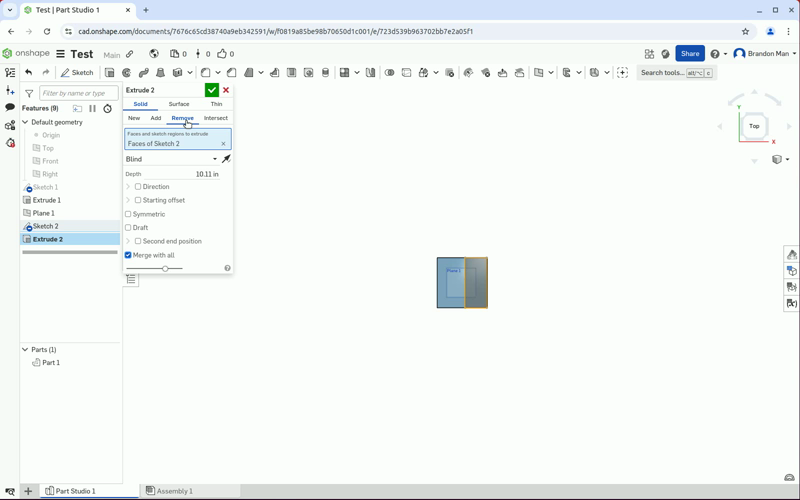
key(enter)
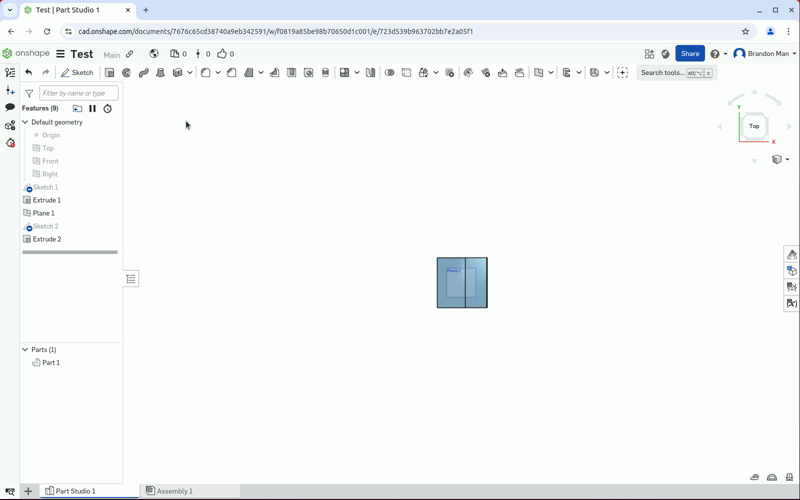
key(shift+h)
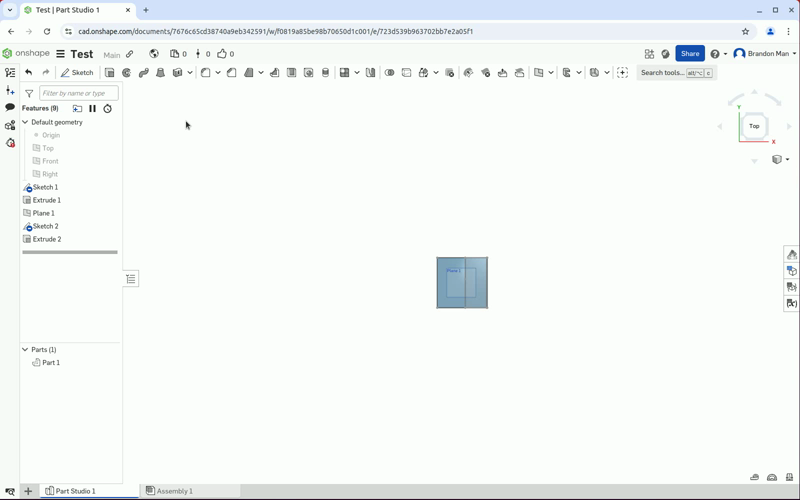
key(shift+h)
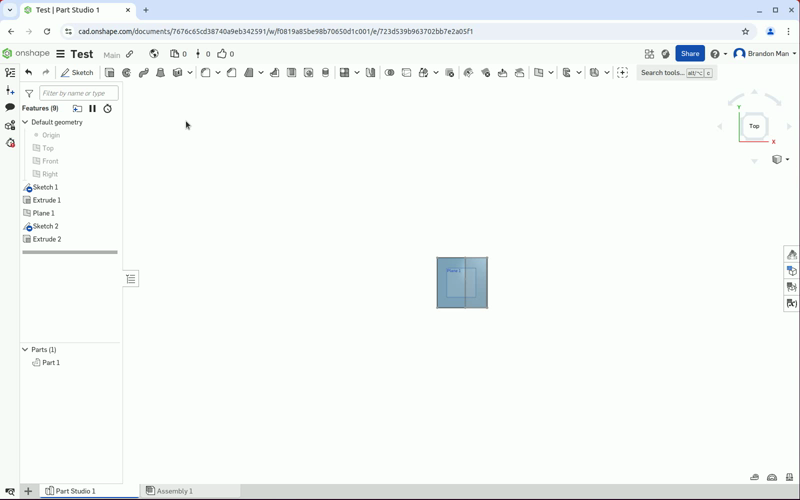
key(shift+7)
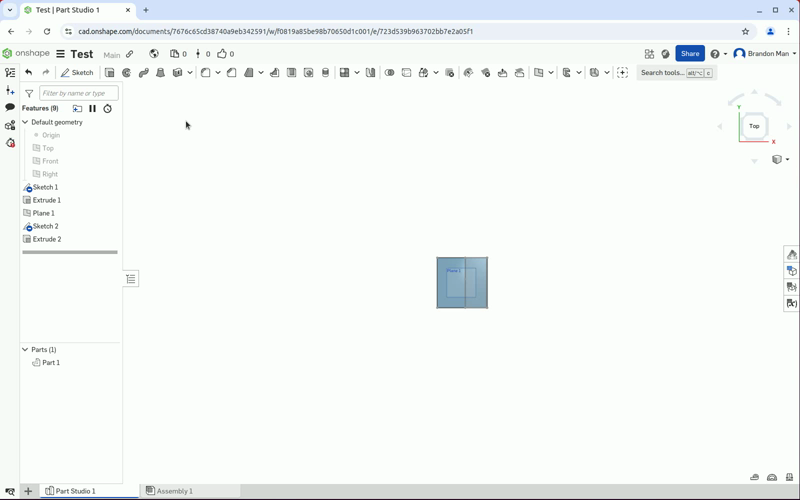
key(up, 3)
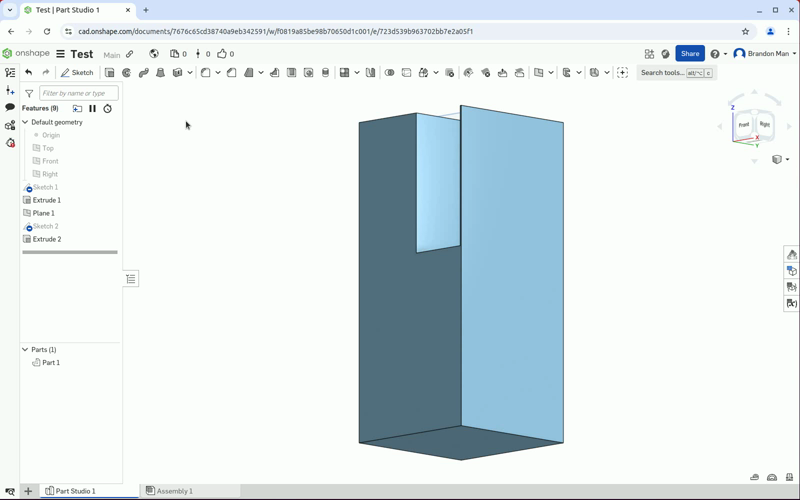
key(left, 3)
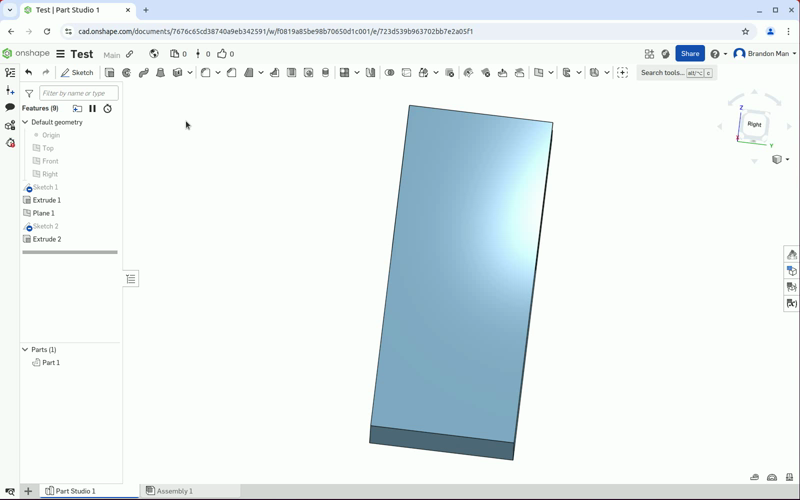
key(right, 3)
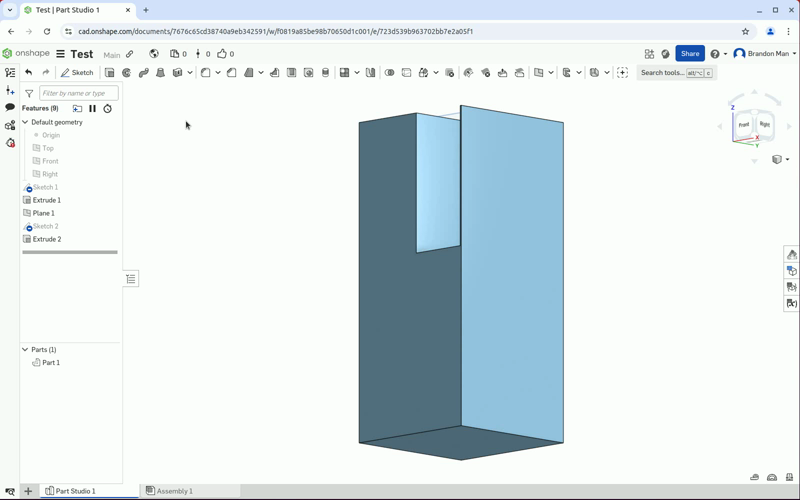
key(down, 3)
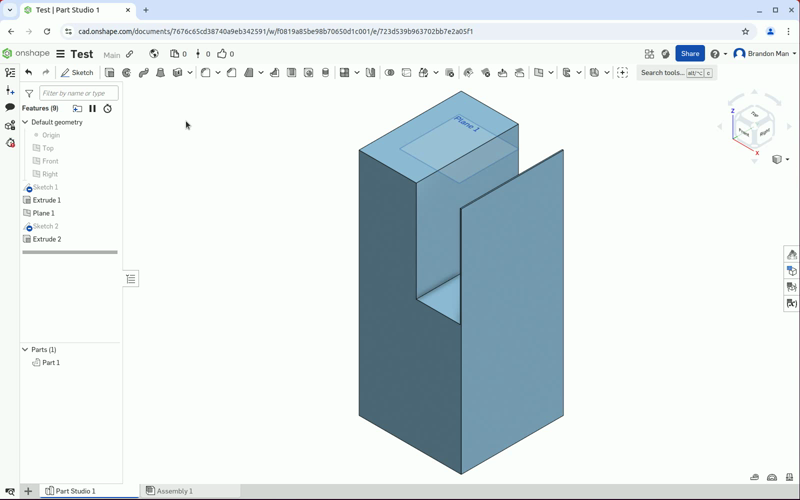
mouse_move(73, 189)
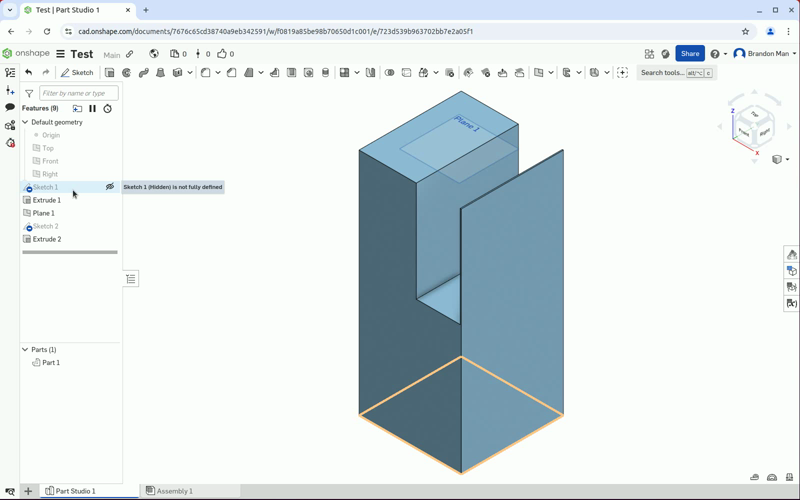
click(73, 189)